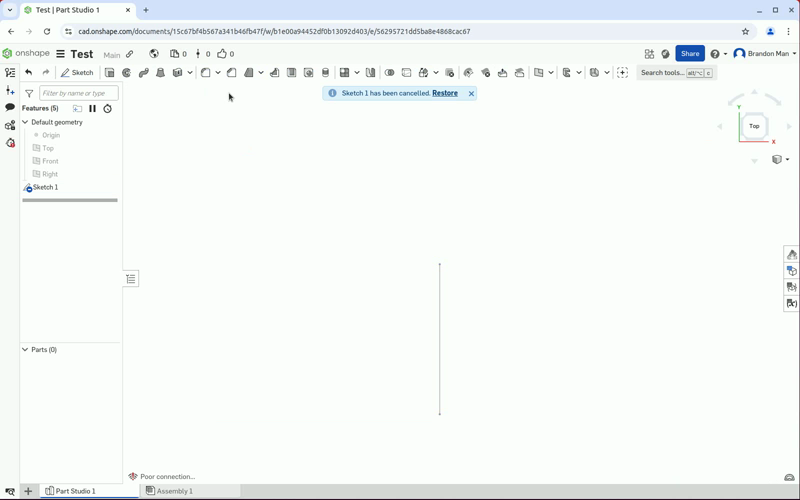
key(shift+h)
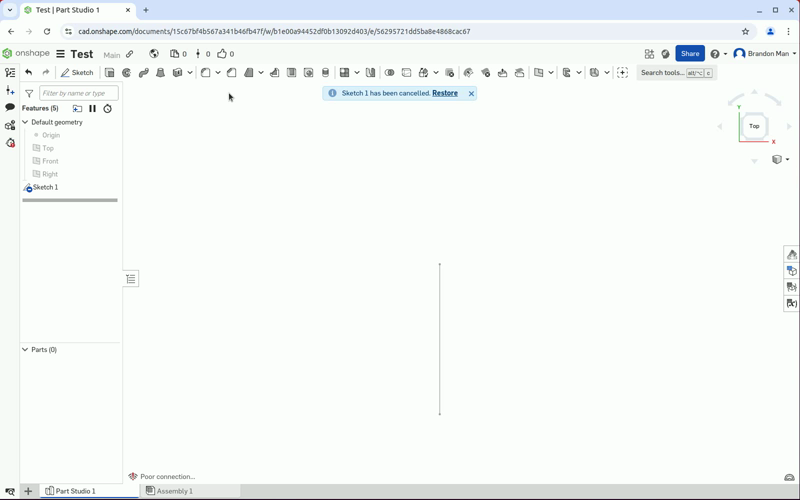
key(shift+s)
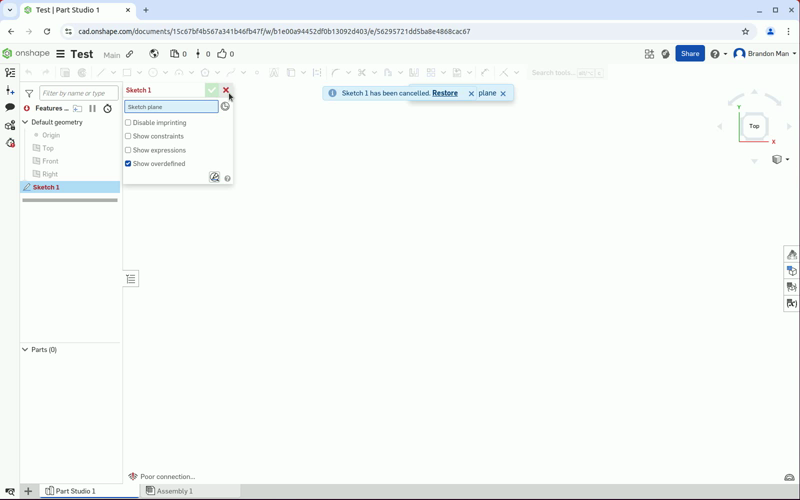
mouse_move(73, 150)
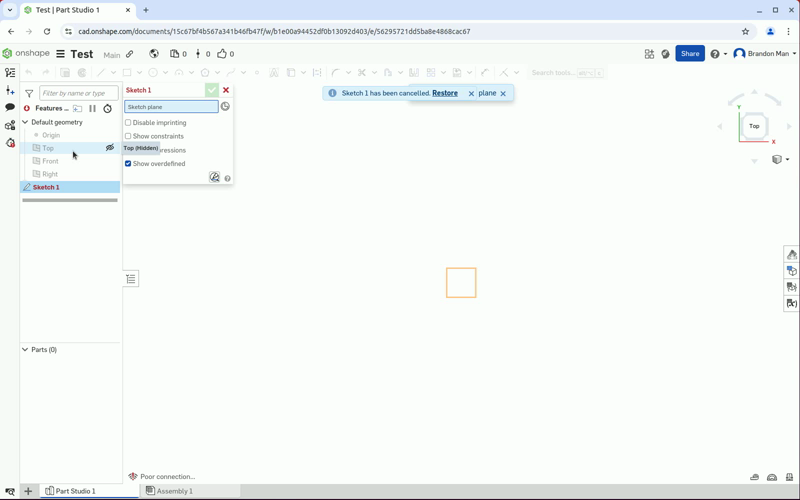
click(73, 150)
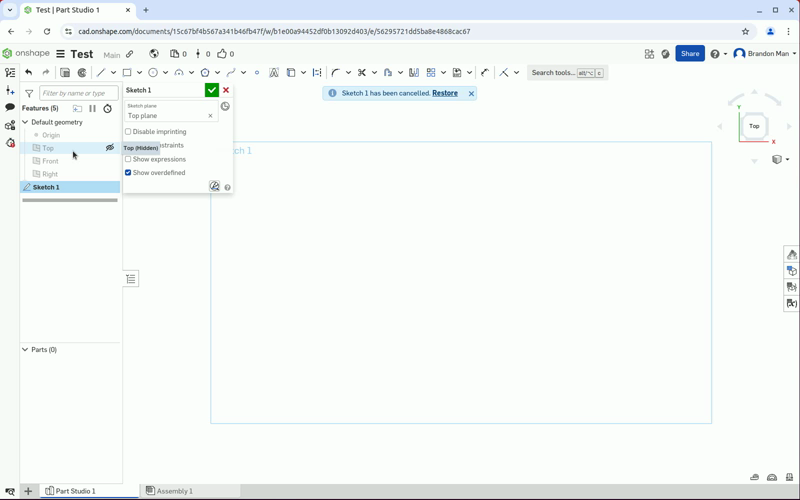
mouse_move(73, 352)
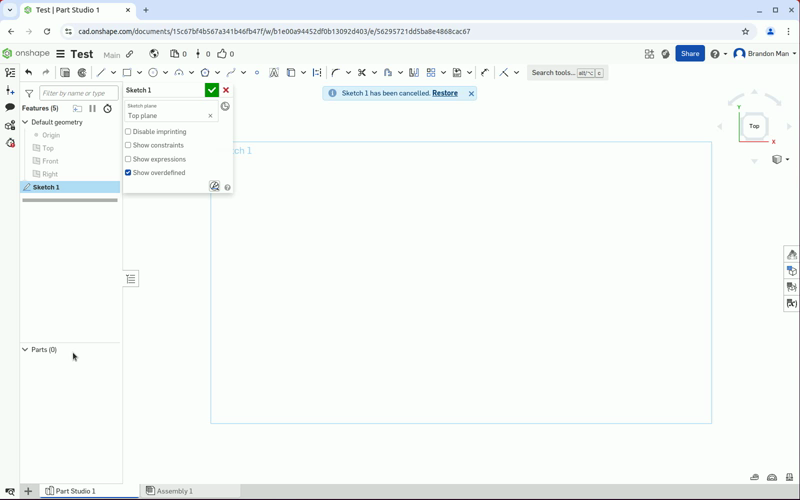
key(y)
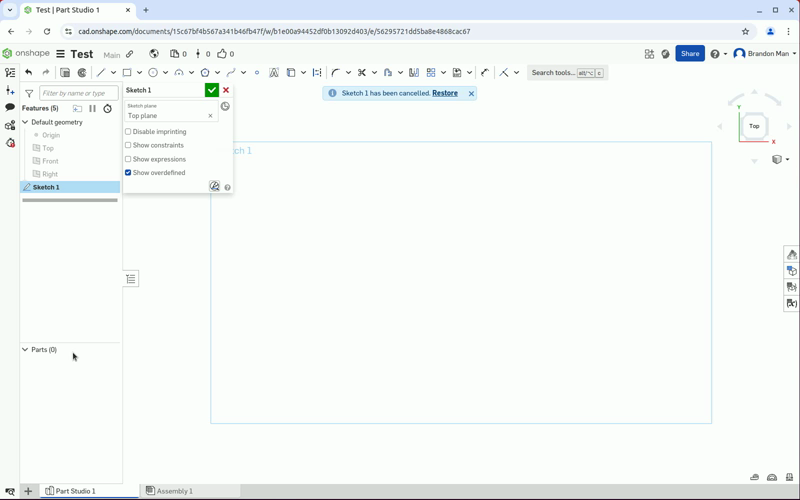
key(l)
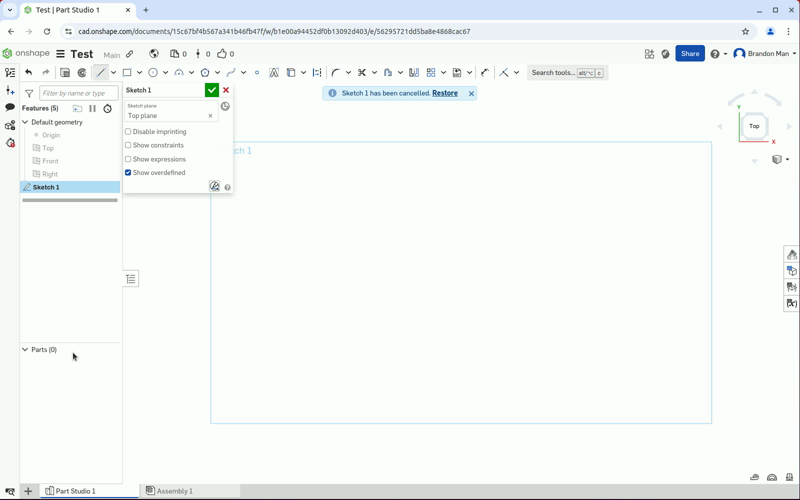
key_down(shift)
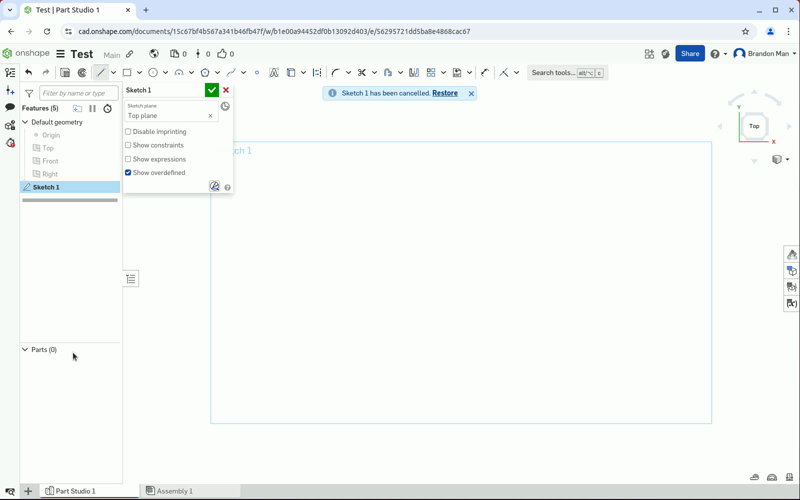
mouse_move(348, 343)
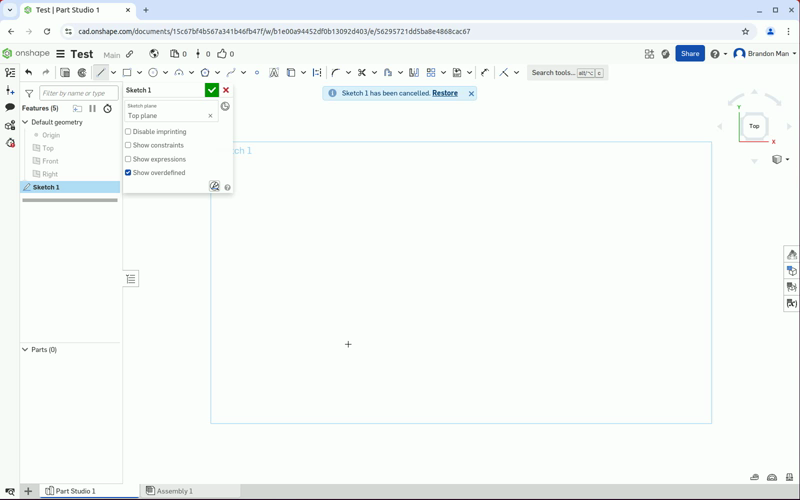
click(348, 343)
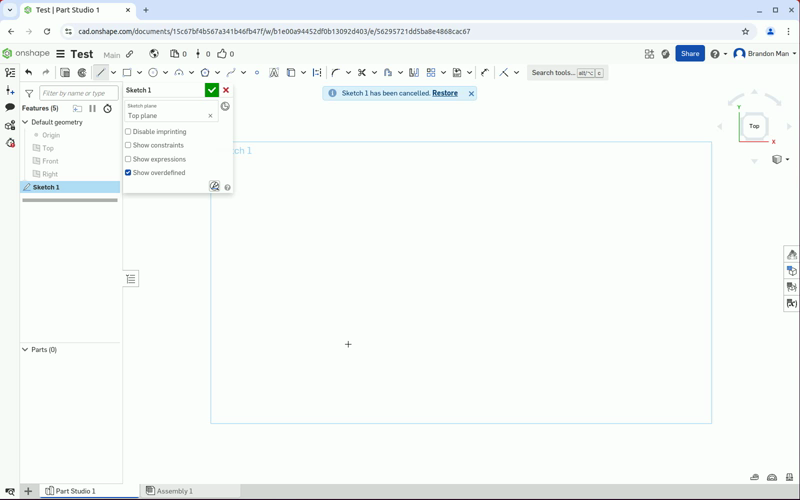
key_up(shift)
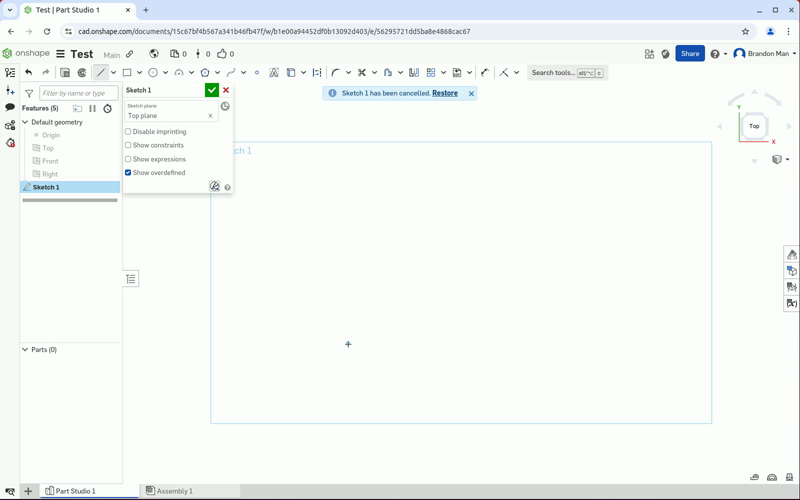
key_down(shift)
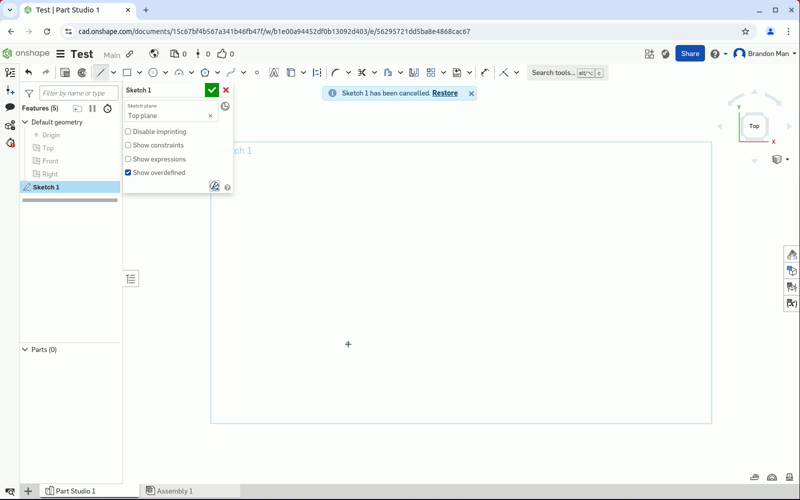
mouse_move(460, 343)
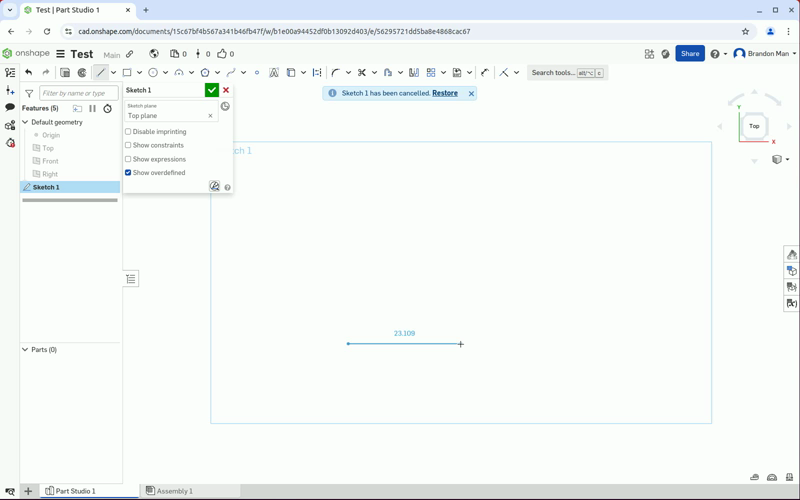
click(460, 343)
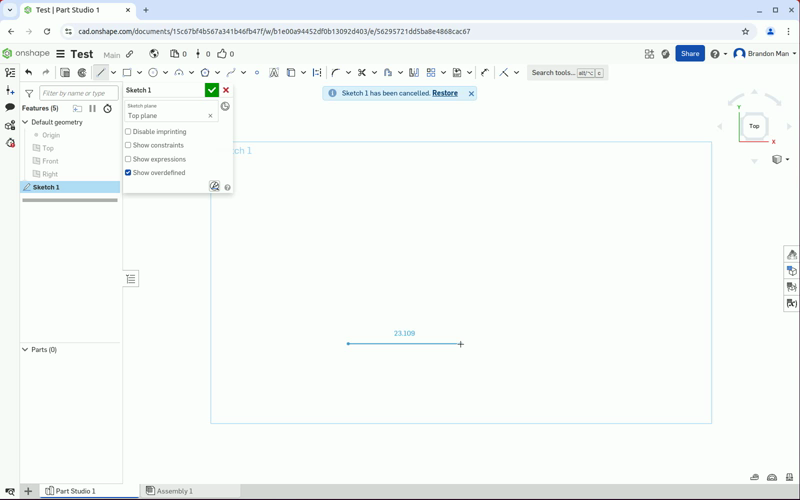
key_up(shift)
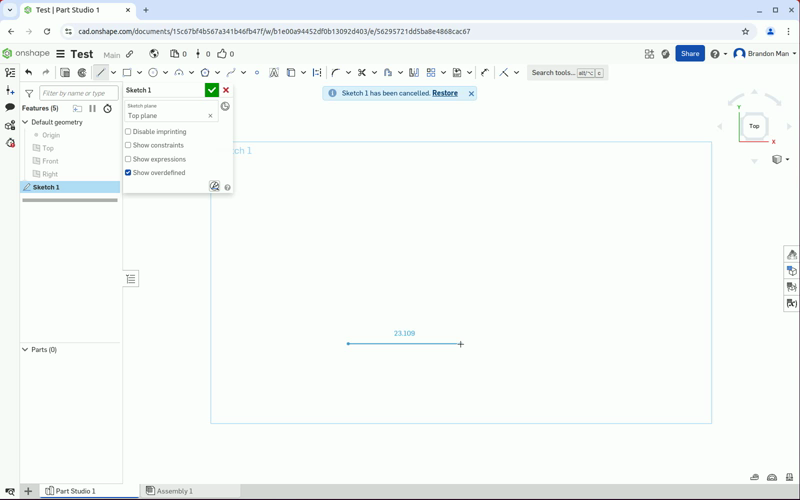
key_down(shift)
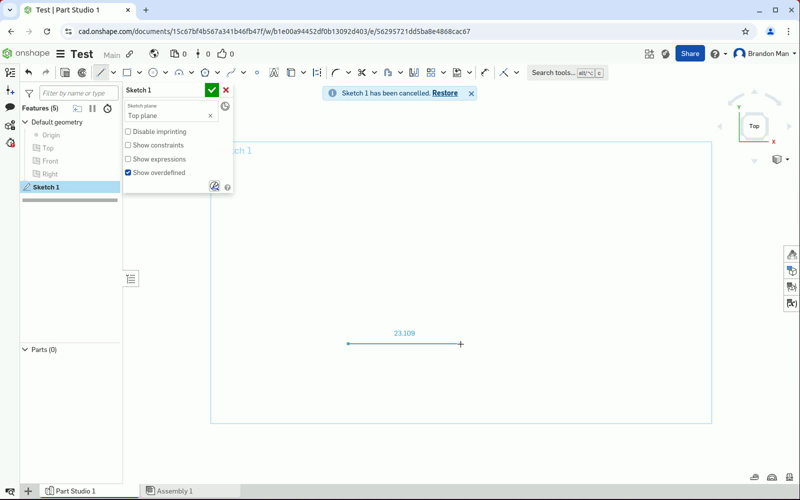
mouse_move(490, 343)
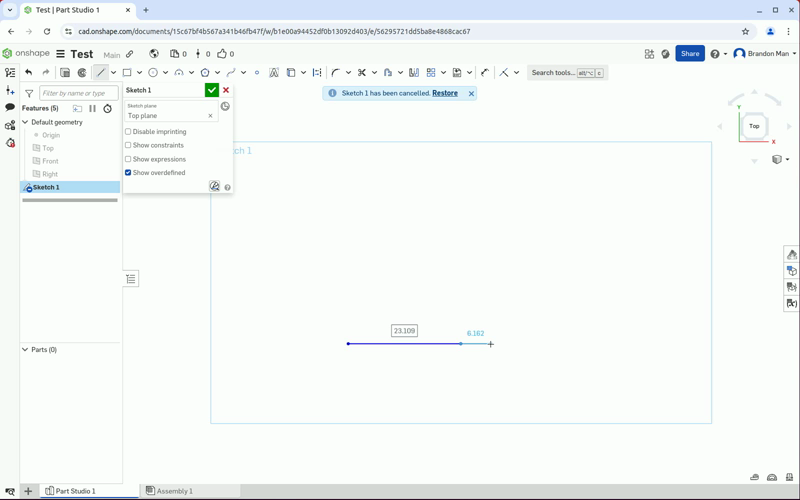
mouse_move(460, 287)
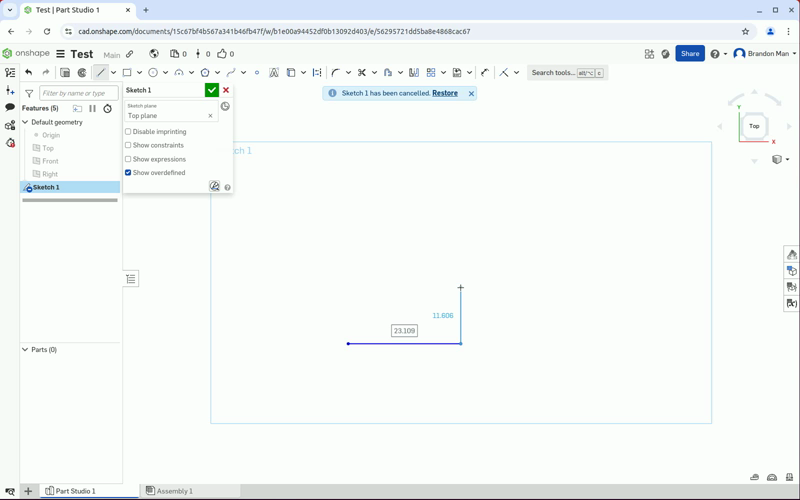
click(460, 287)
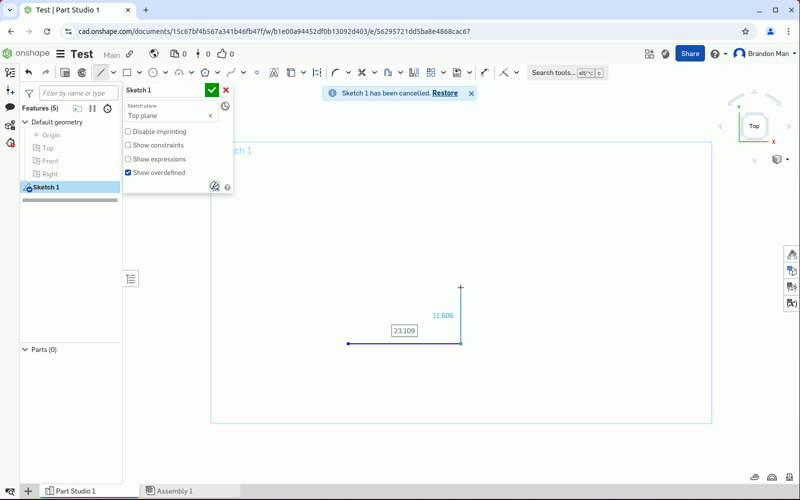
key_up(shift)
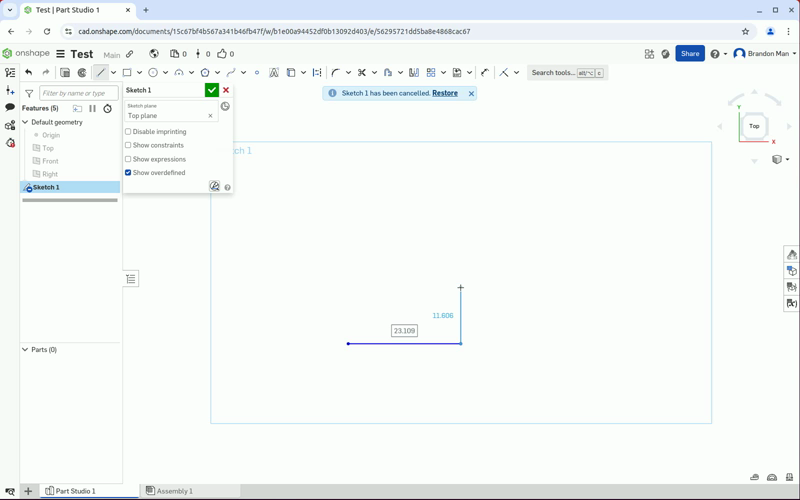
key_down(shift)
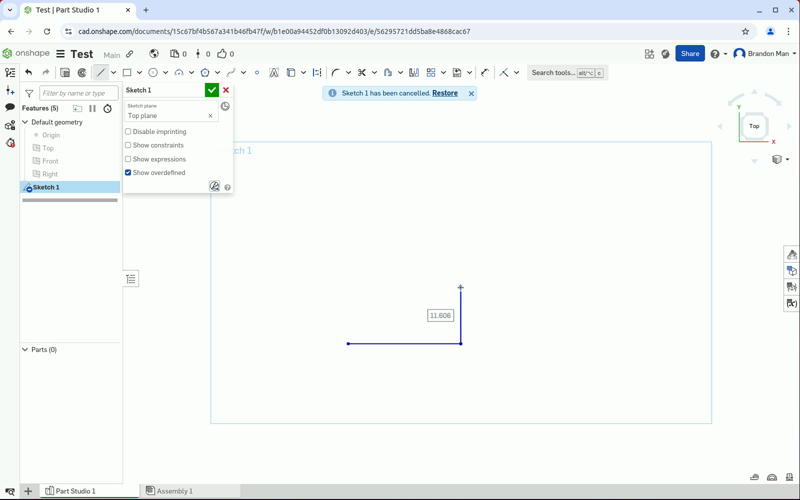
mouse_move(348, 287)
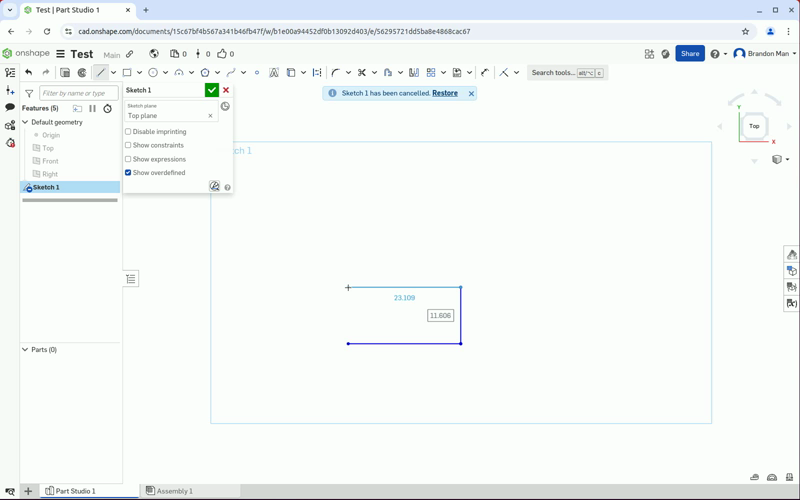
click(348, 287)
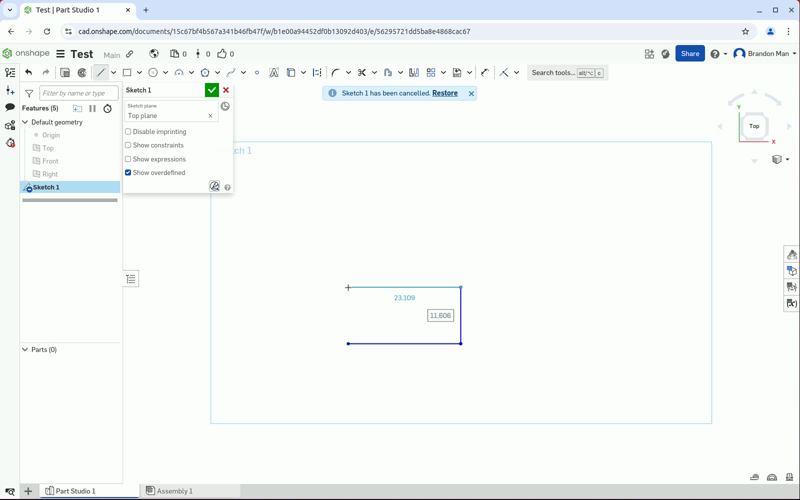
key_up(shift)
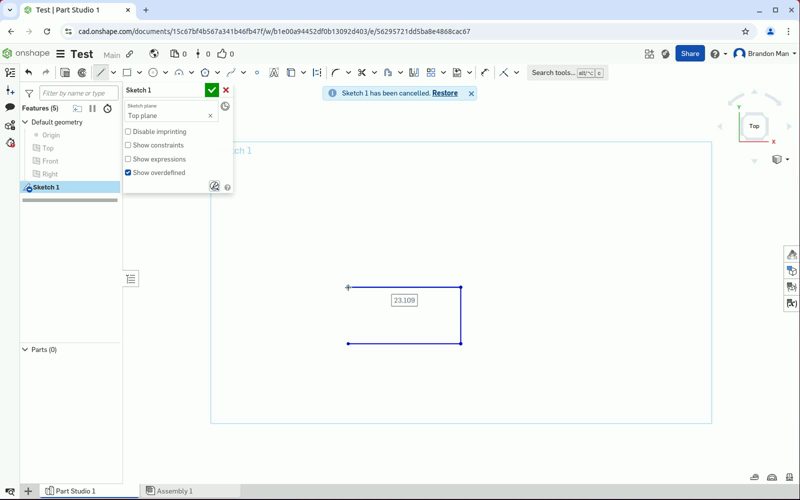
mouse_move(378, 287)
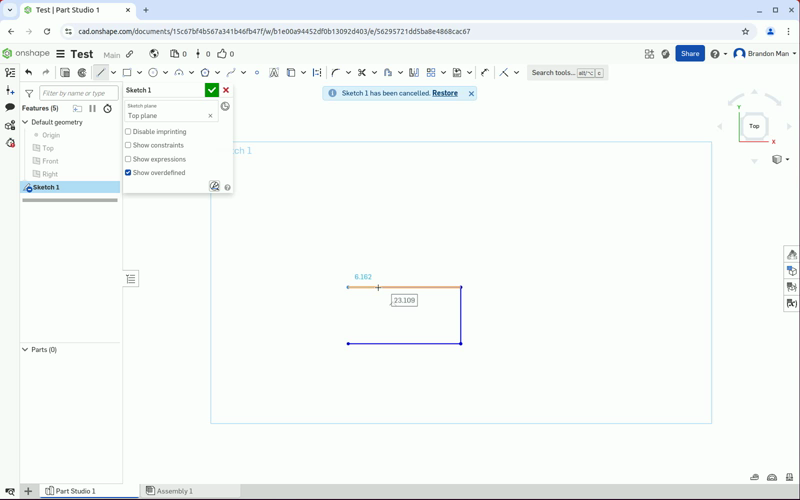
key_down(shift)
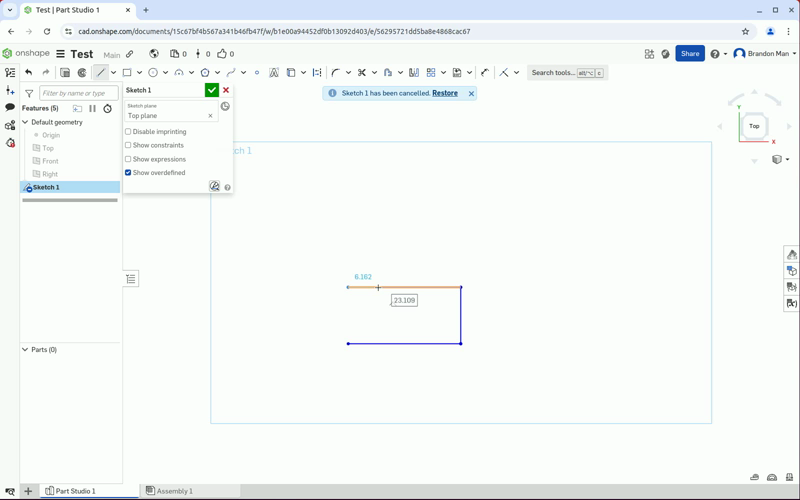
mouse_move(348, 343)
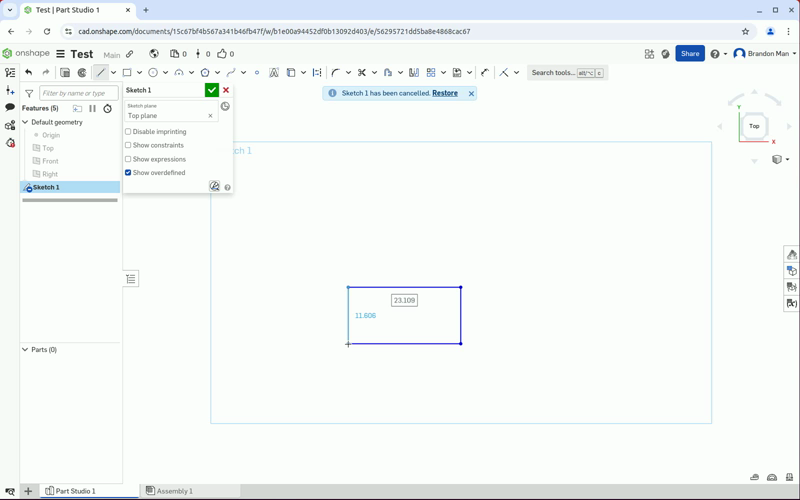
key_up(shift)
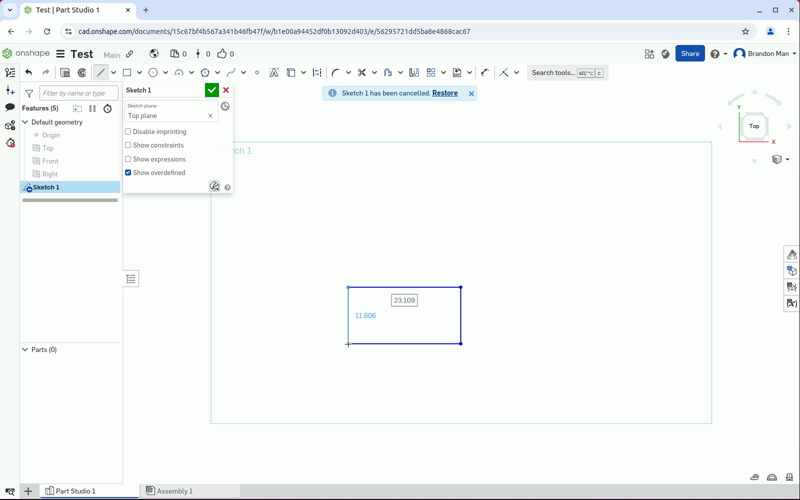
click(348, 343)
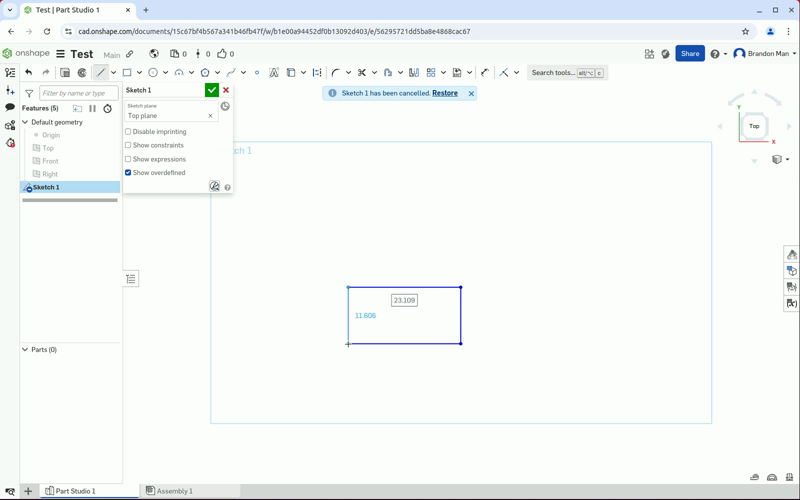
key(esc)
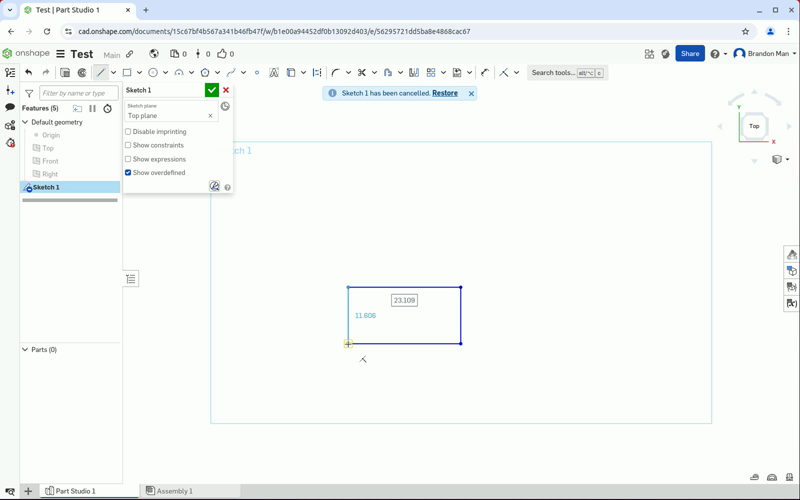
mouse_move(425, 307)
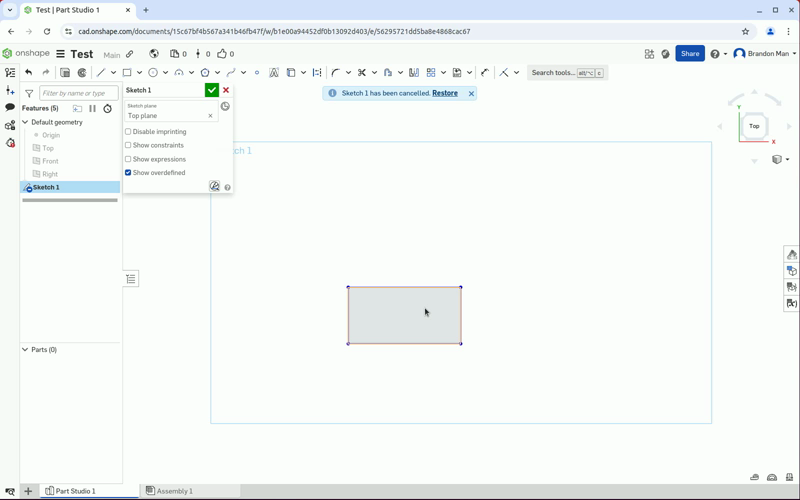
click(425, 307)
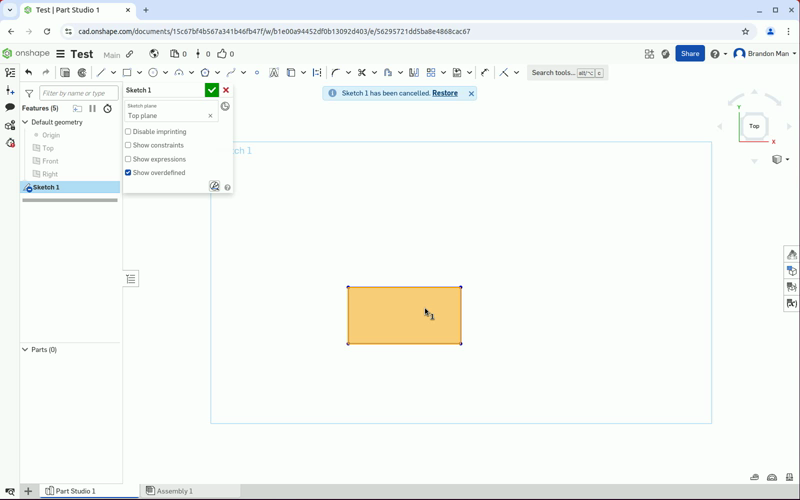
mouse_move(73, 352)
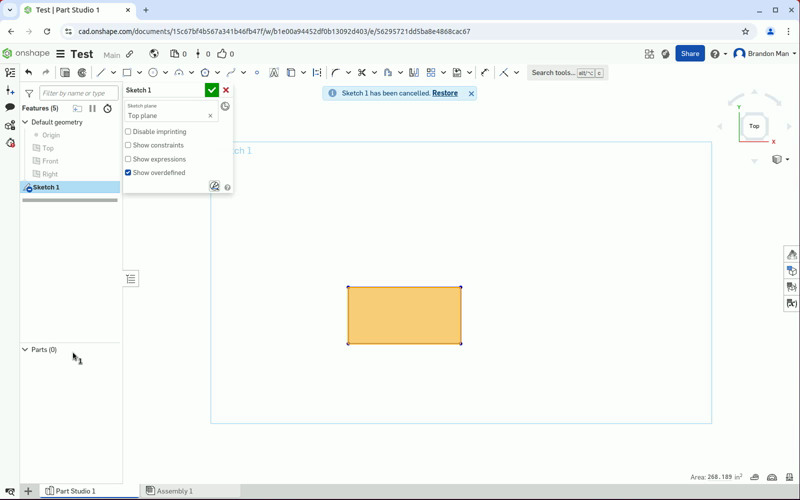
key(shift+y)
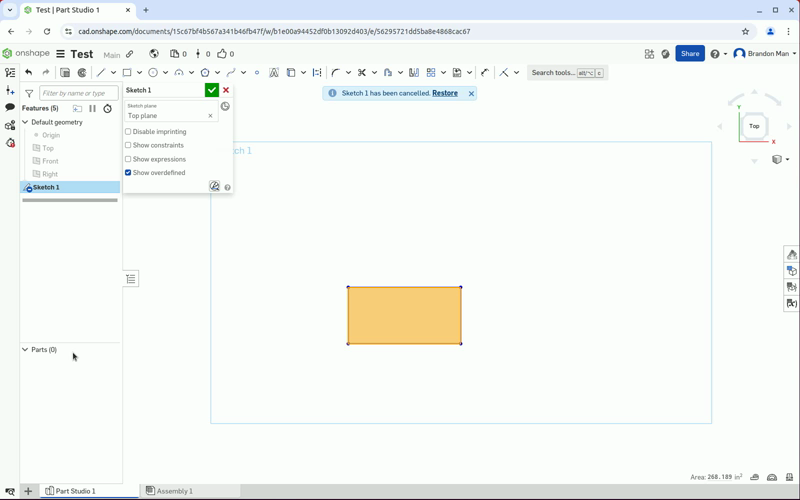
key(shift+e)
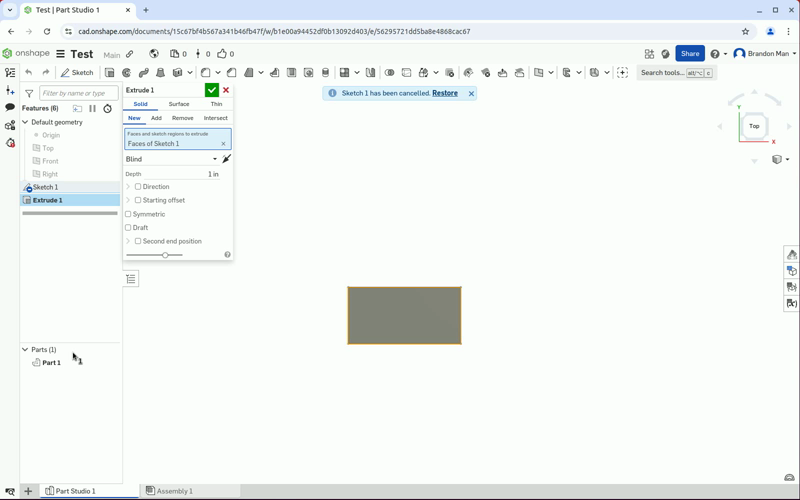
mouse_move(143, 106)
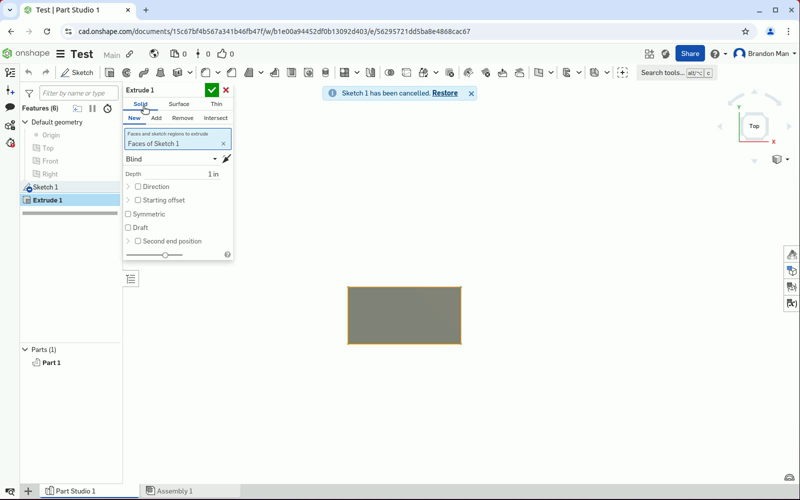
click(143, 106)
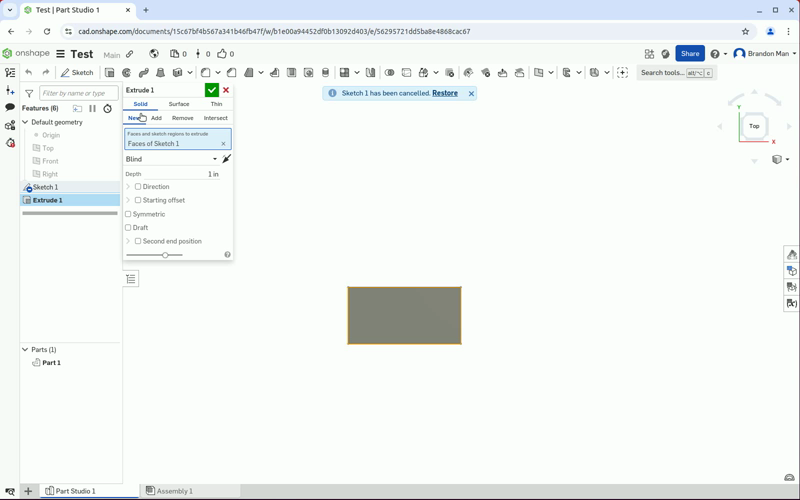
mouse_move(137, 120)
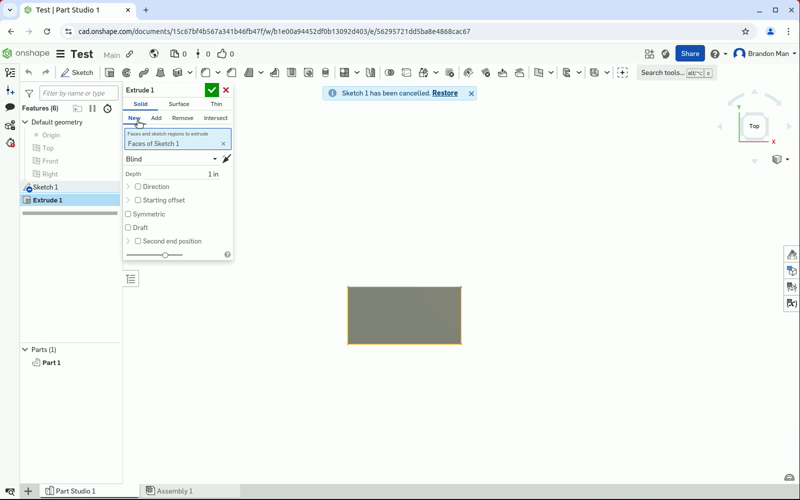
click(137, 120)
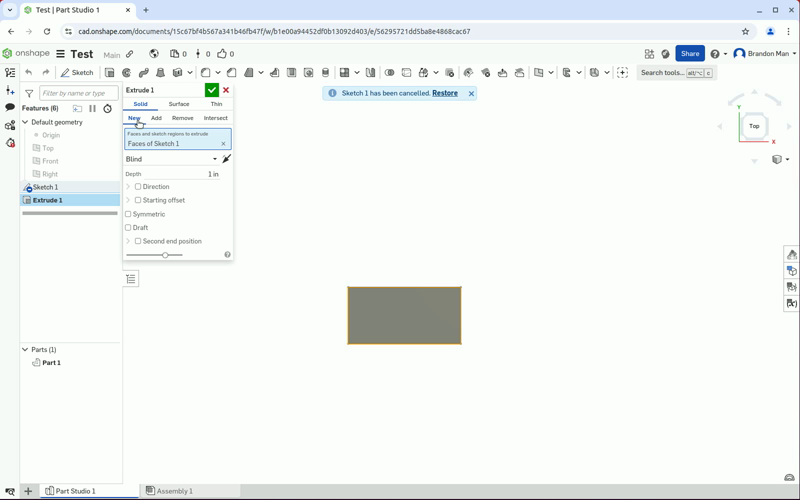
key(tab, 4)
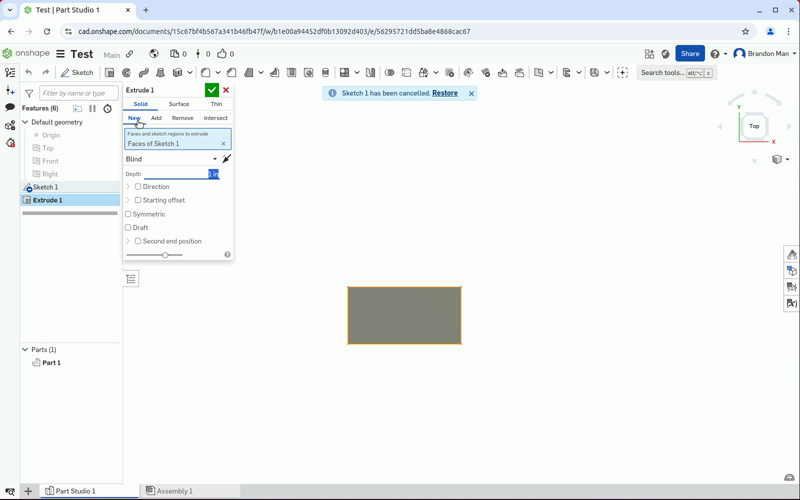
text(3.851)
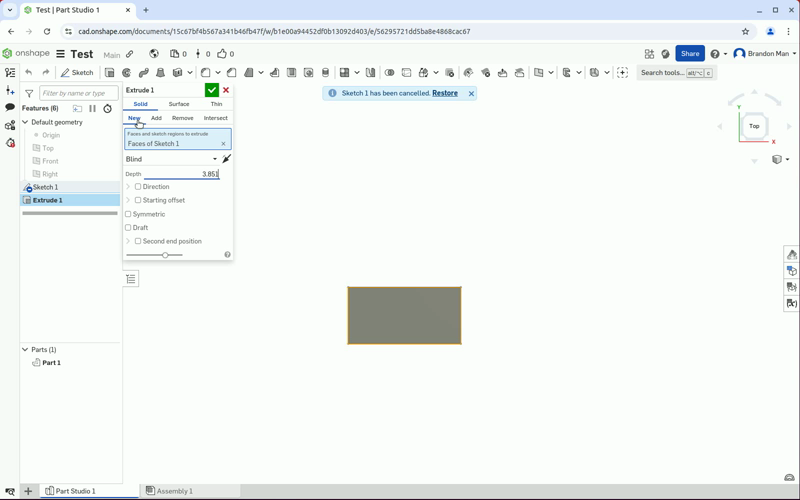
key(enter)
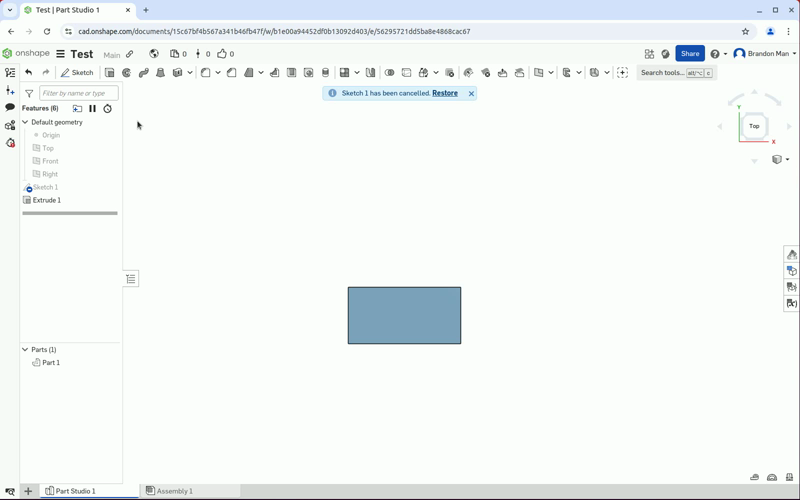
key(shift+h)
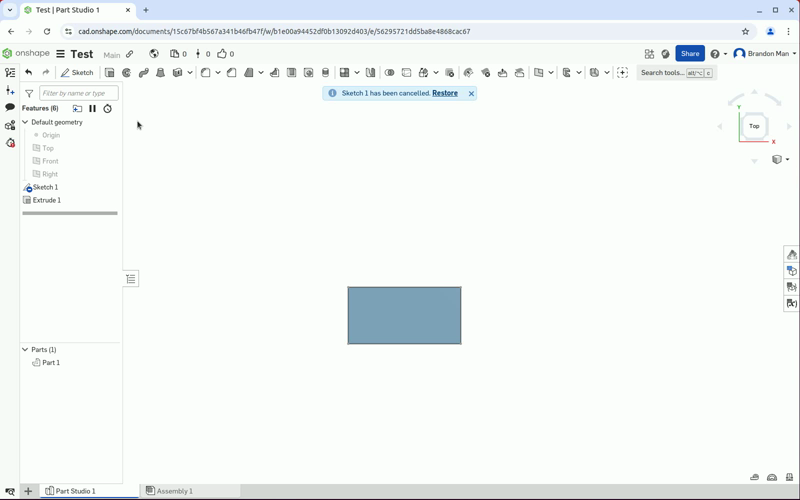
key(shift+h)
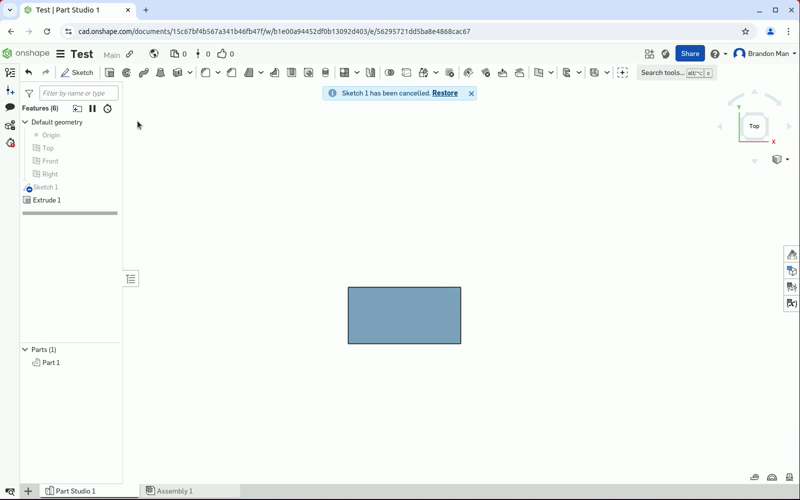
mouse_move(73, 189)
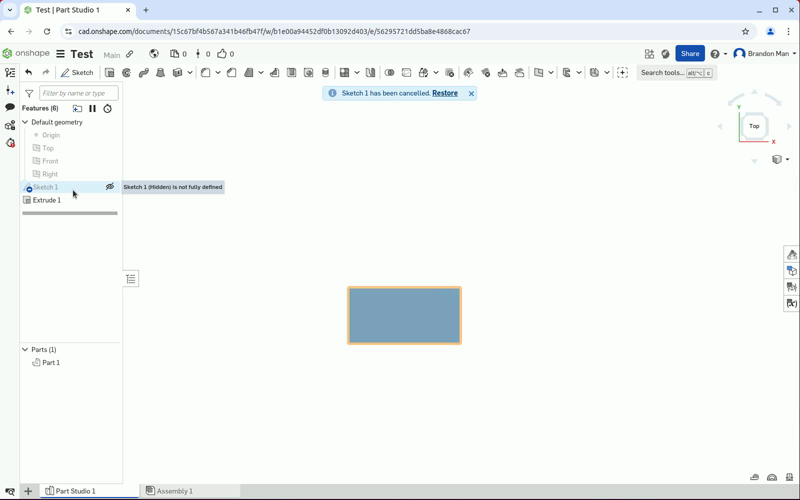
click(73, 189)
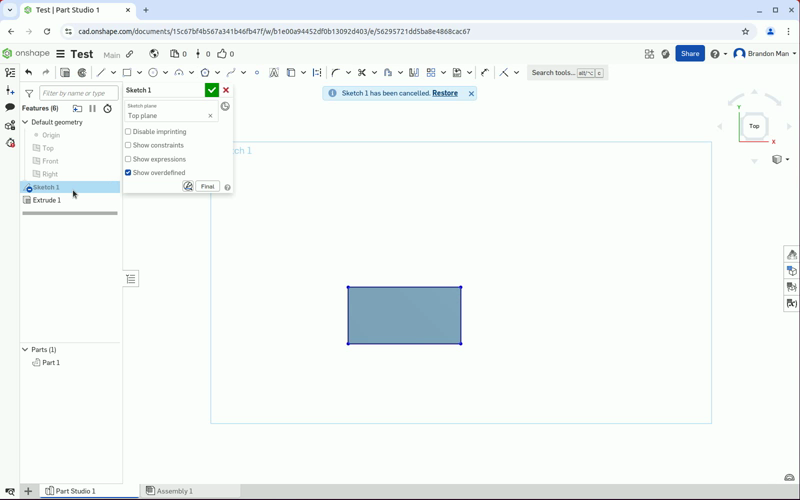
mouse_move(229, 92)
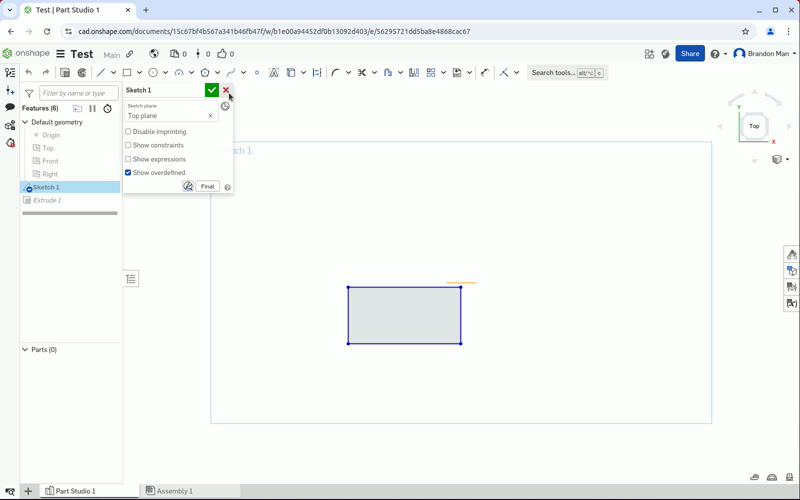
click(229, 92)
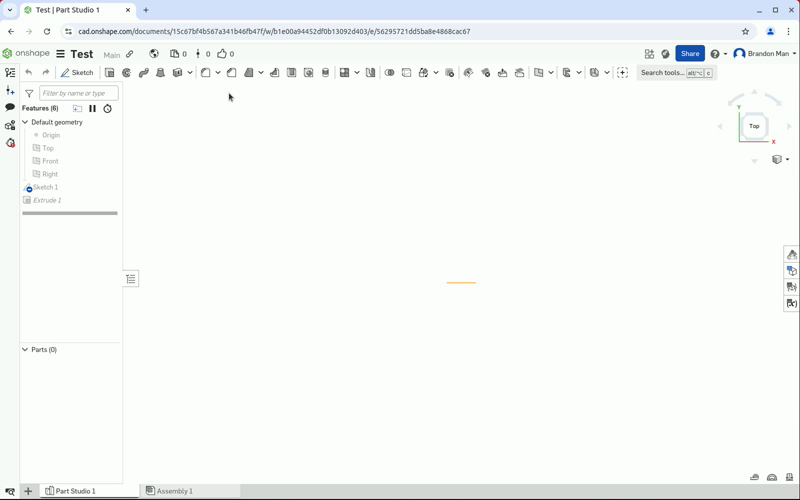
mouse_move(541, 75)
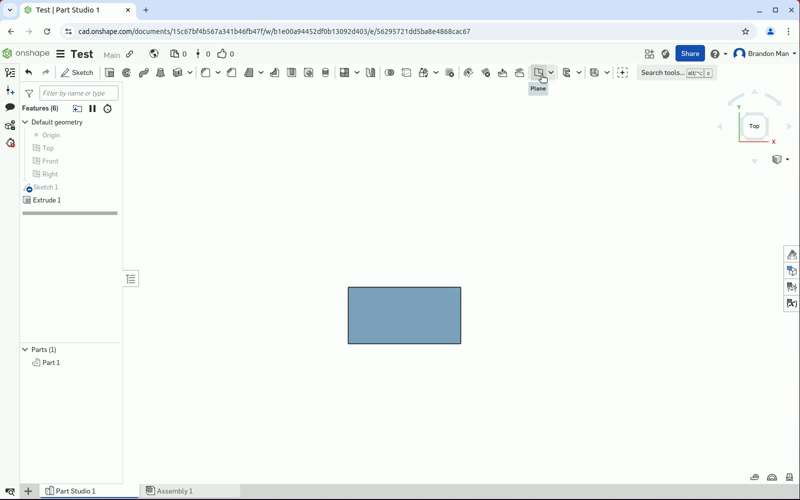
click(541, 75)
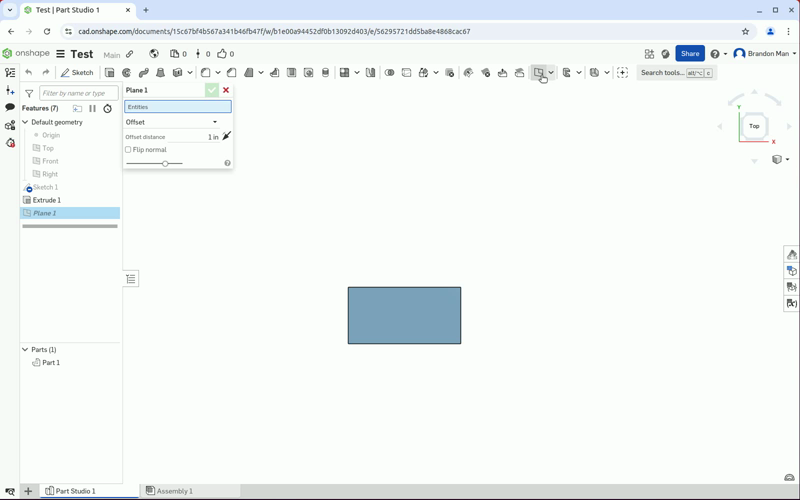
mouse_move(73, 150)
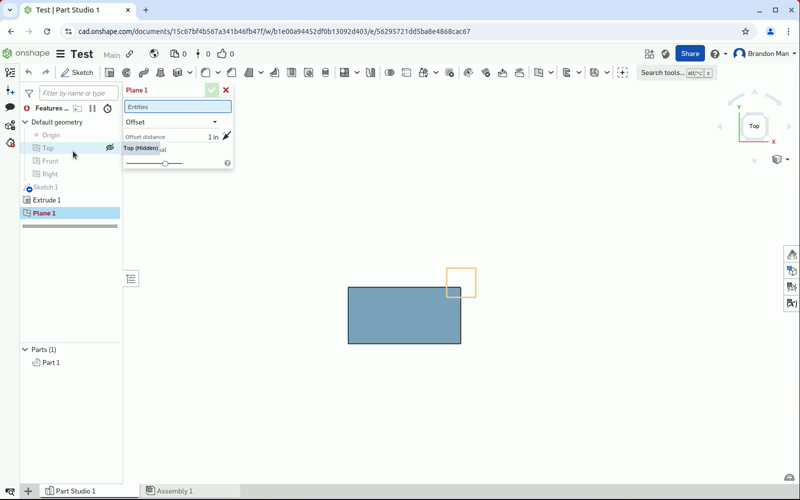
click(73, 150)
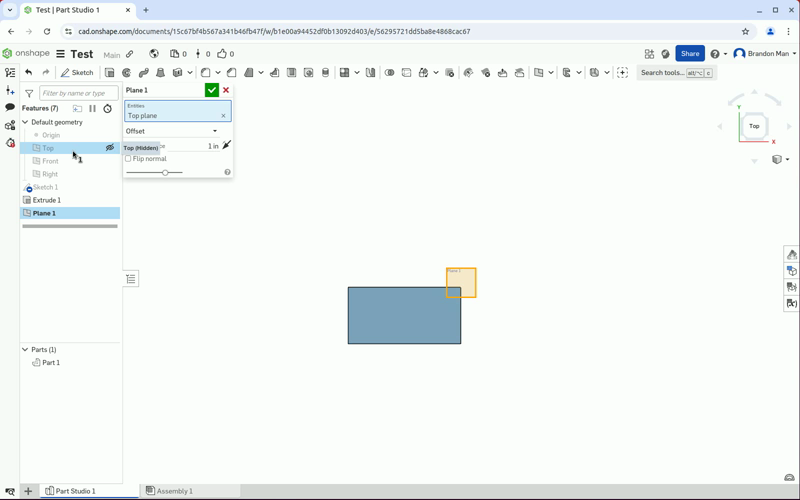
key(tab, 2)
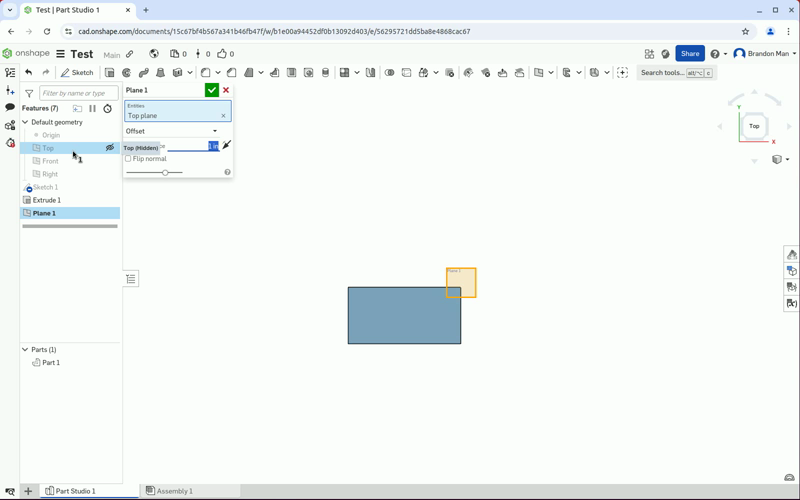
text(3.851)
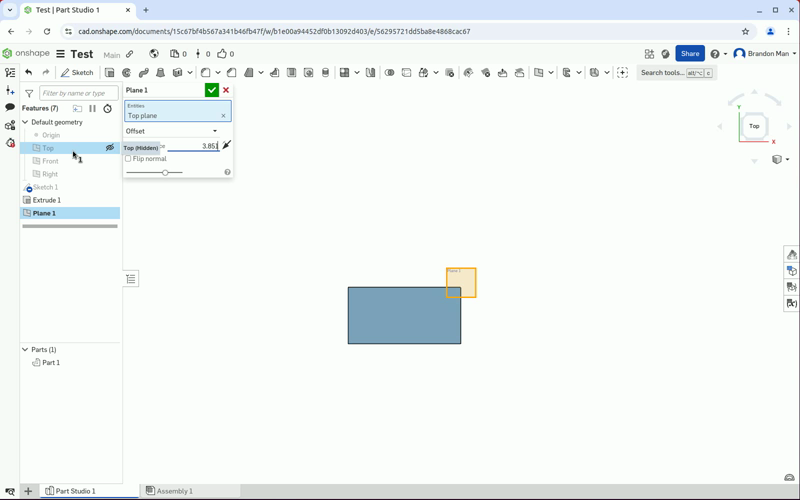
key(enter, 2)
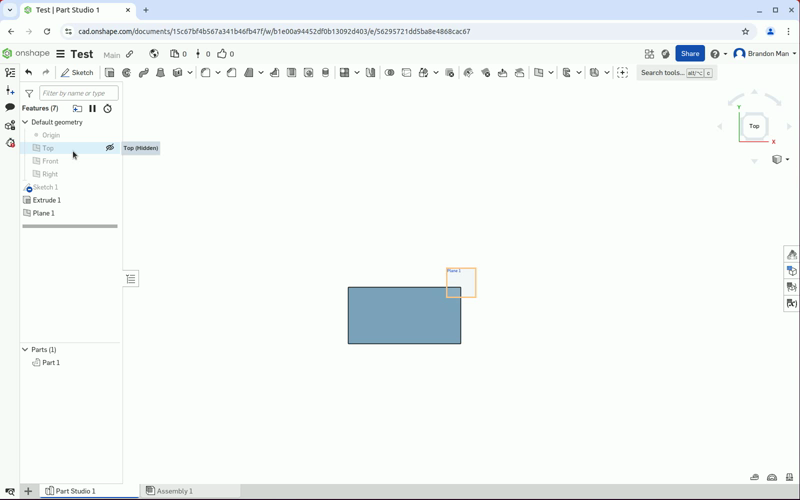
key(shift+s)
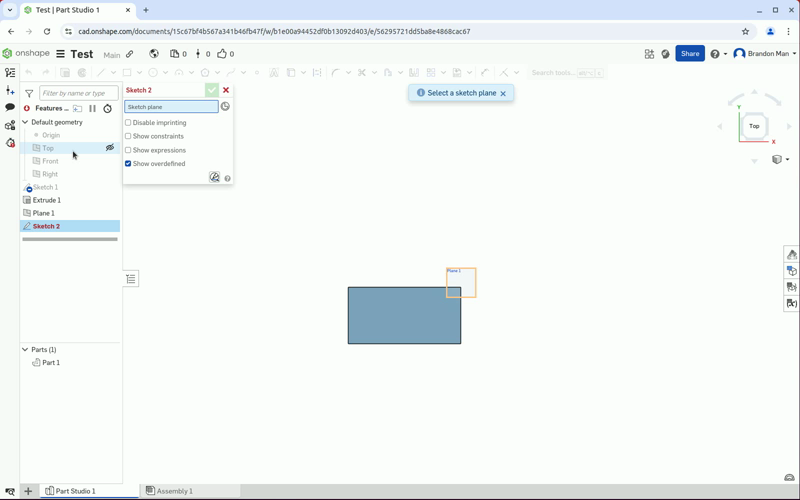
mouse_move(73, 215)
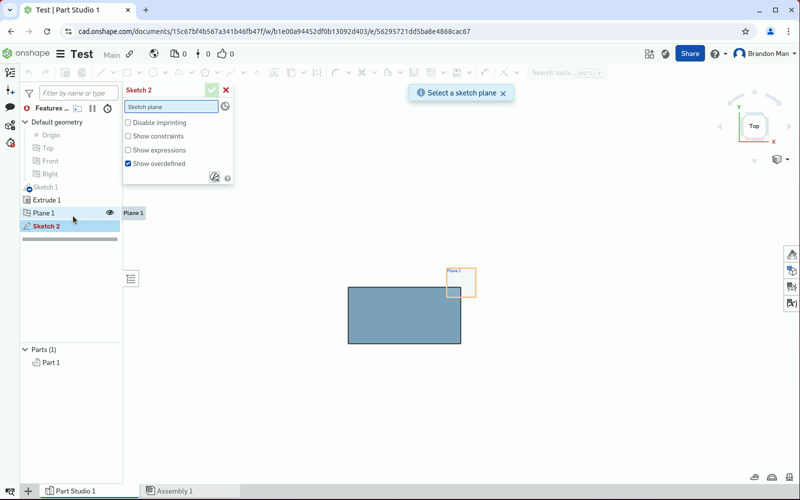
click(73, 215)
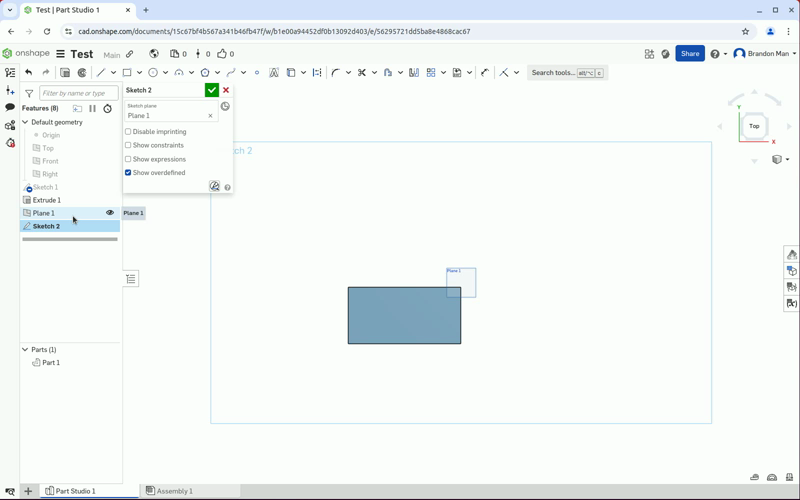
mouse_move(73, 352)
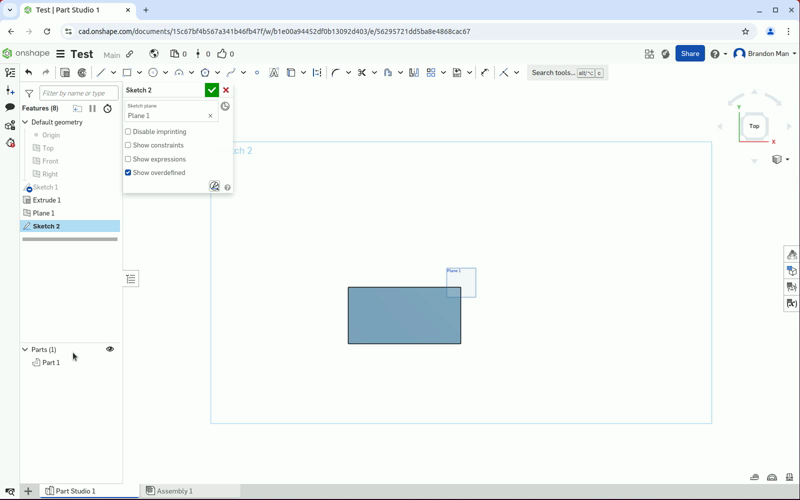
key(y)
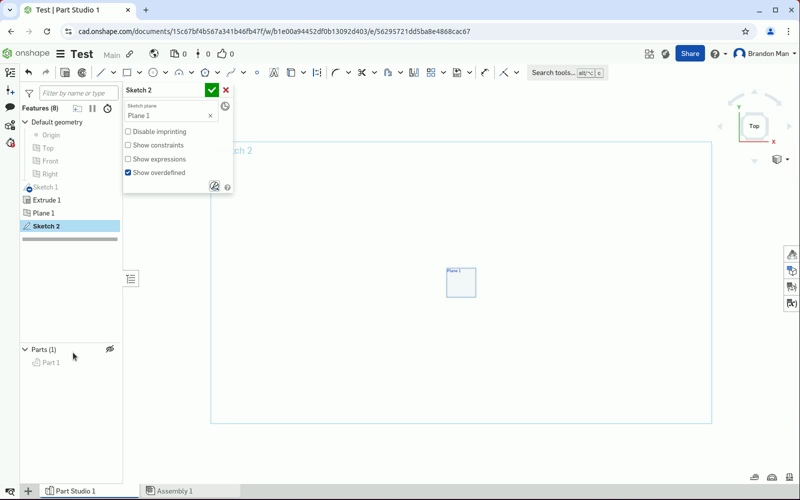
key(l)
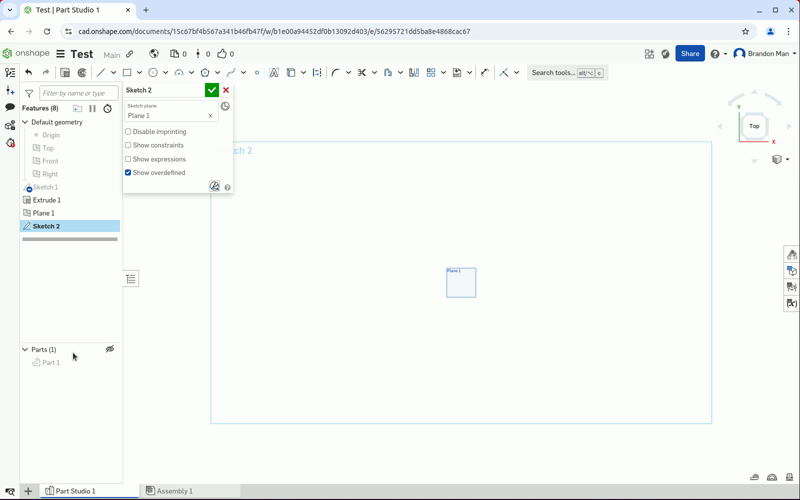
key_down(shift)
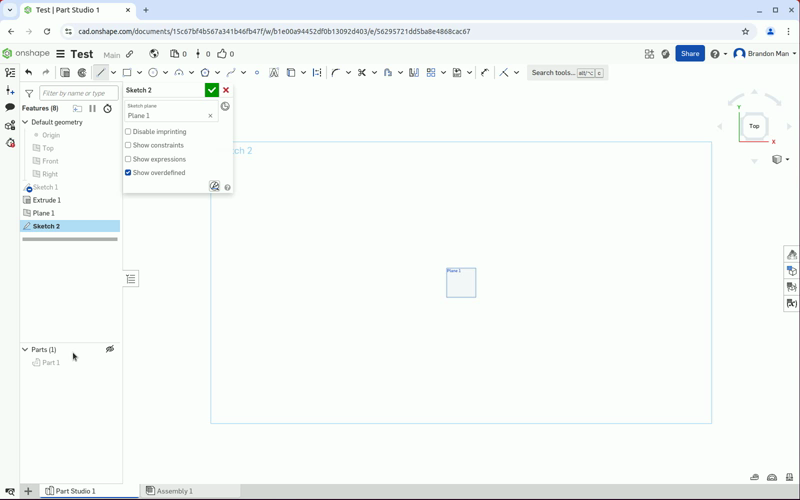
mouse_move(348, 325)
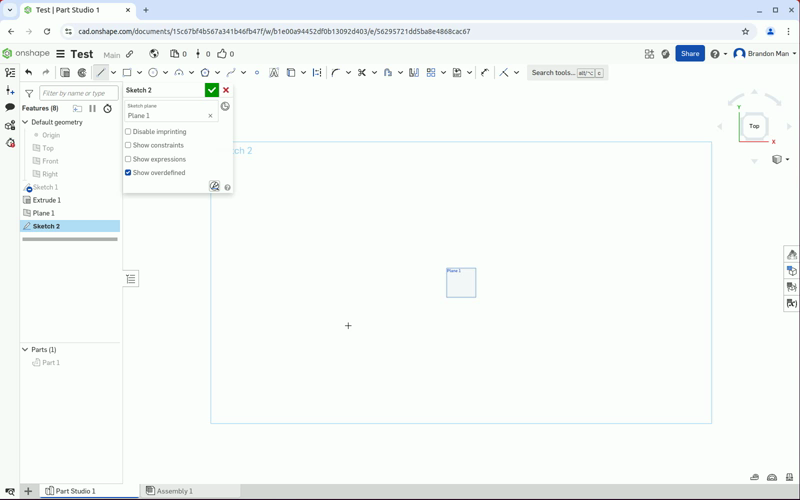
click(348, 325)
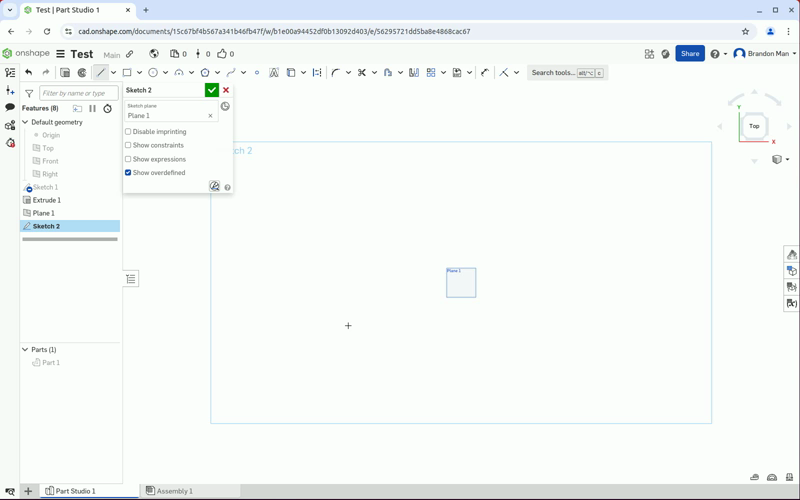
key_up(shift)
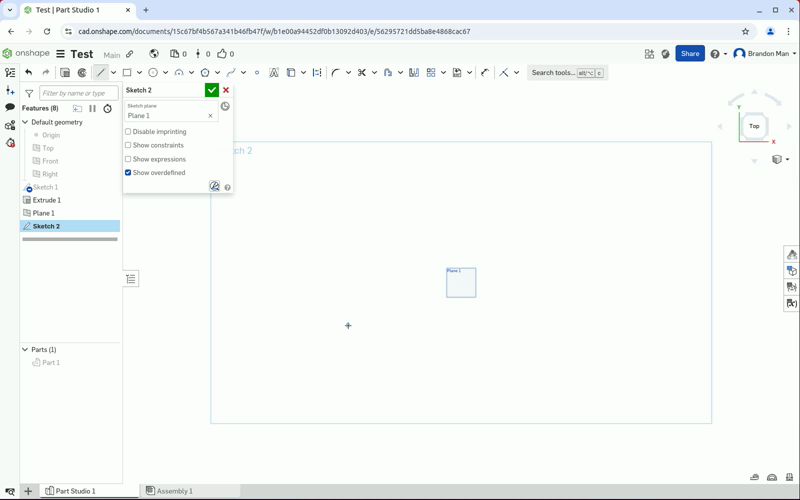
key_down(shift)
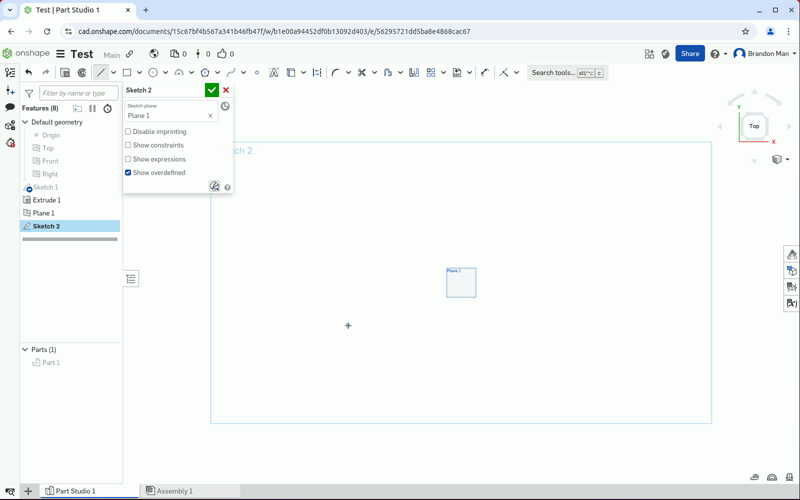
mouse_move(460, 325)
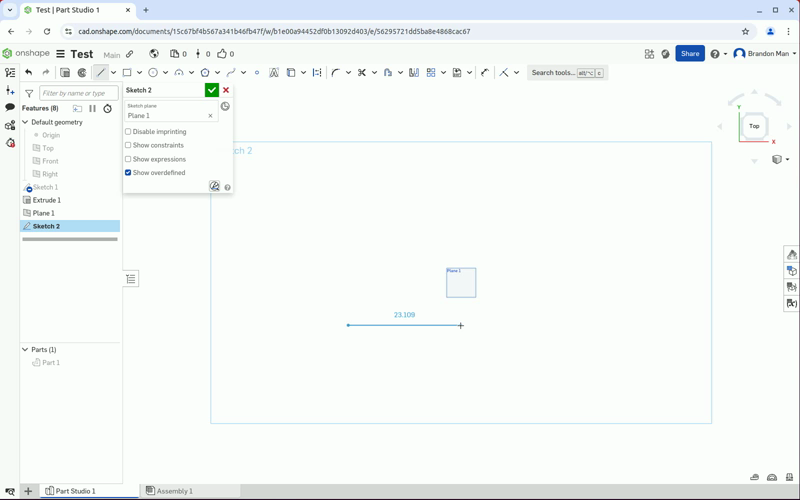
click(460, 325)
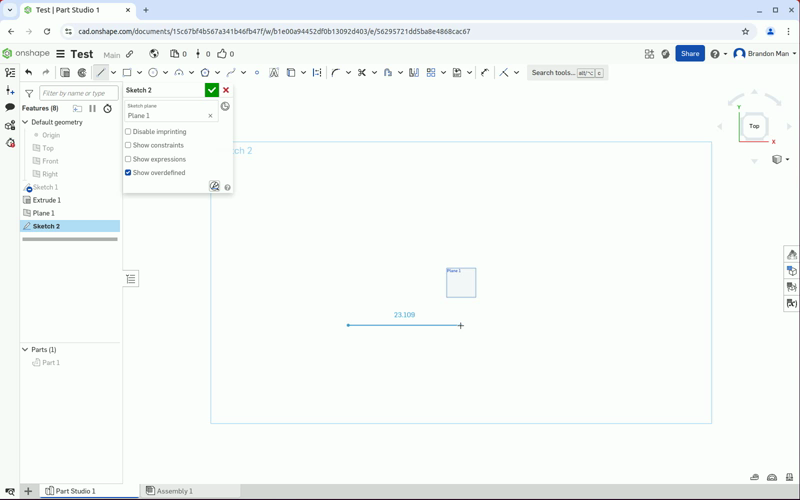
key_up(shift)
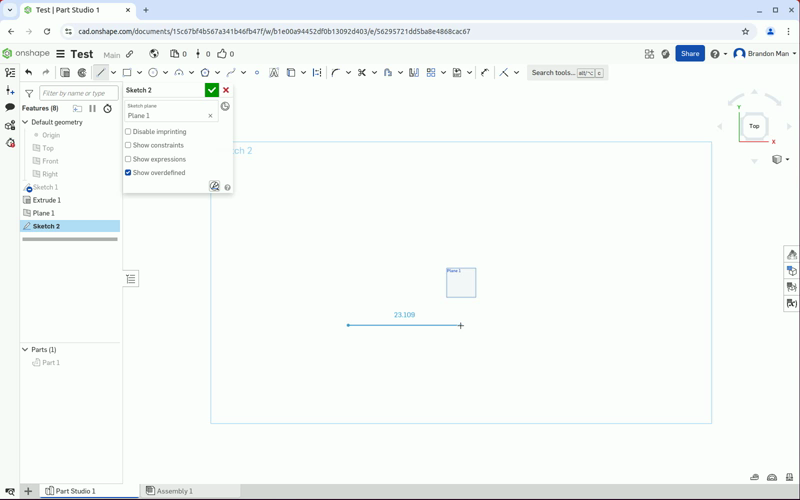
key_down(shift)
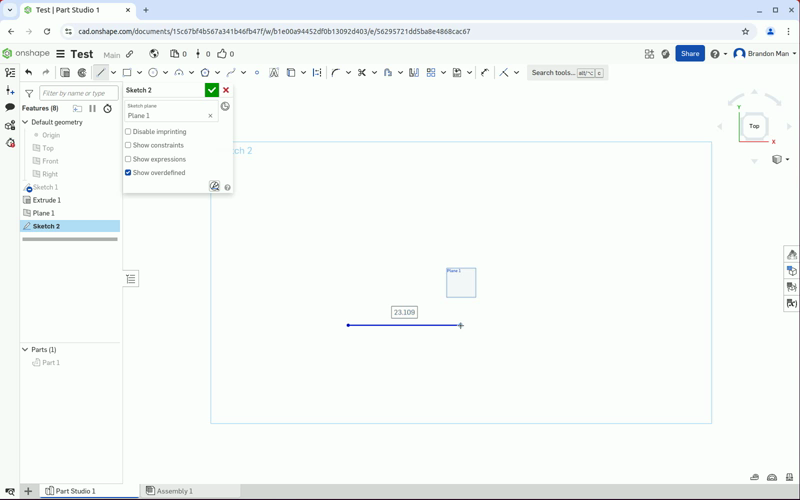
mouse_move(490, 325)
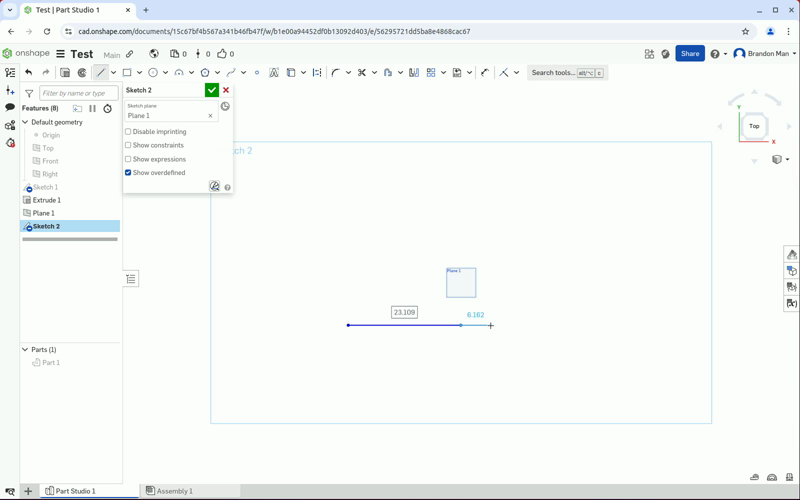
mouse_move(460, 287)
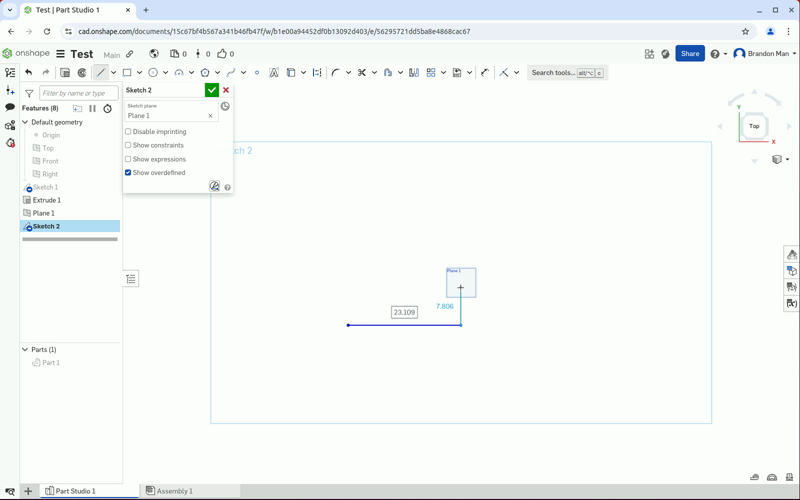
click(460, 287)
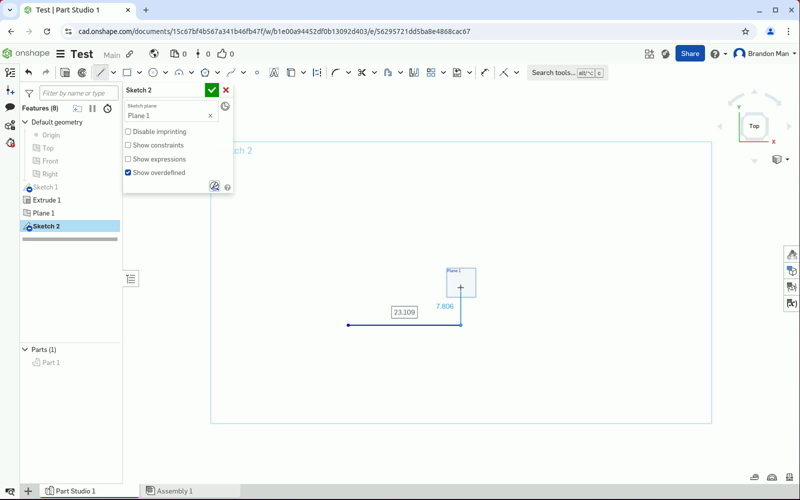
key_up(shift)
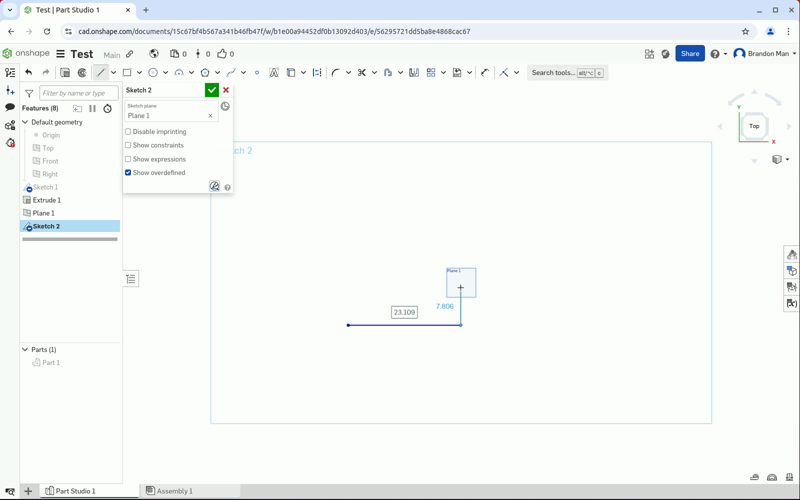
key_down(shift)
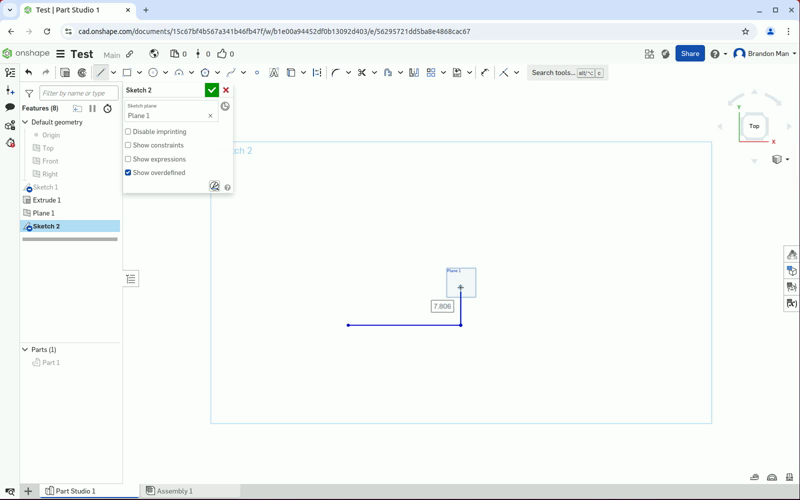
mouse_move(348, 287)
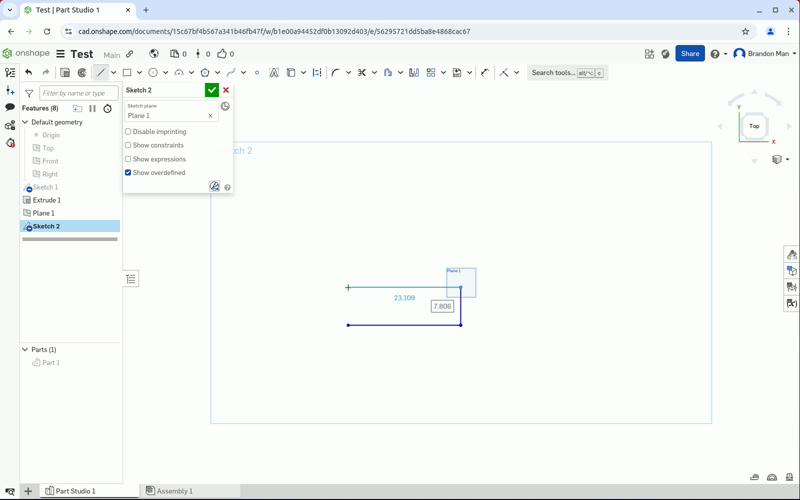
click(348, 287)
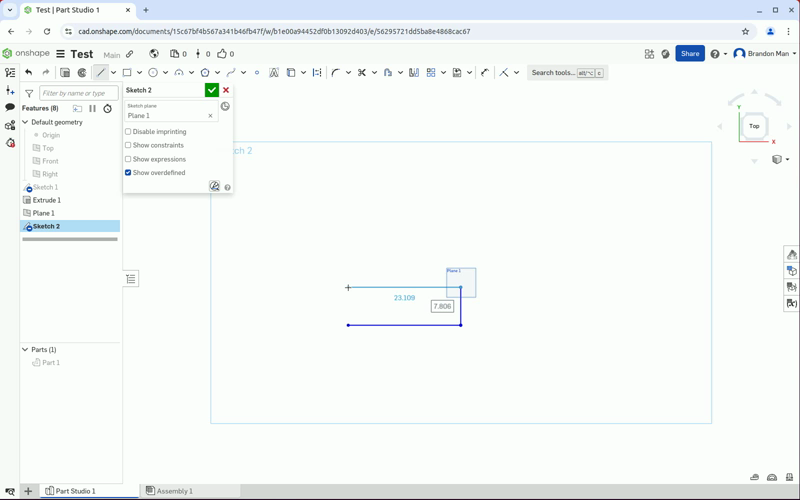
key_up(shift)
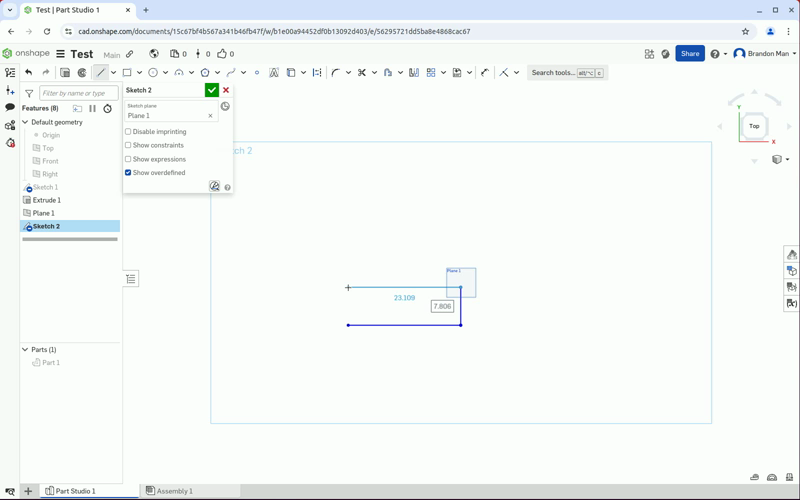
mouse_move(378, 287)
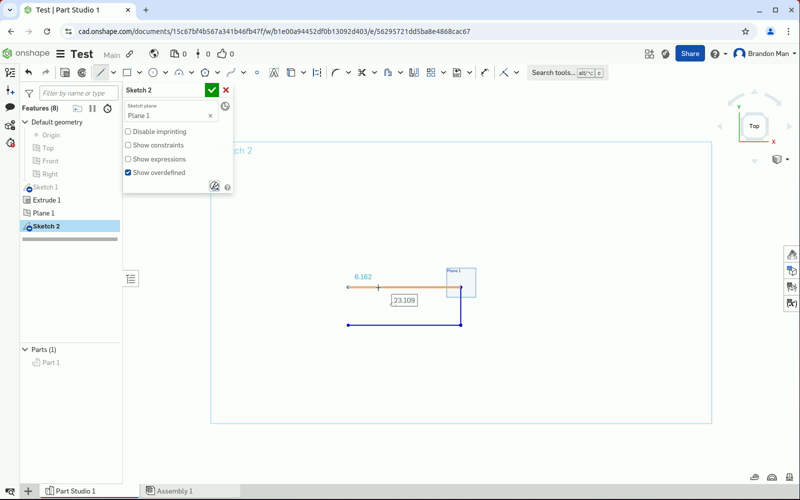
key_down(shift)
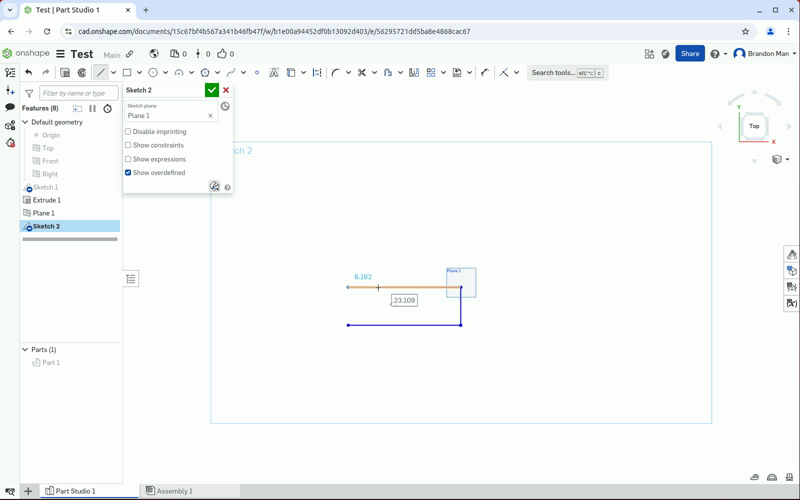
mouse_move(348, 325)
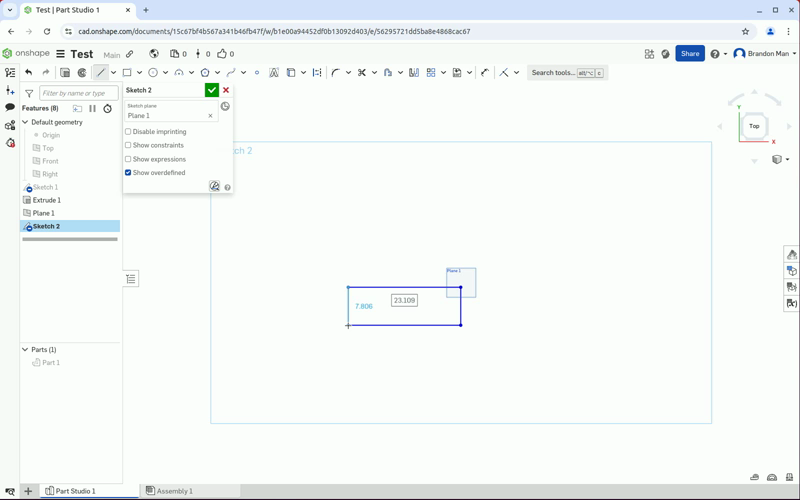
key_up(shift)
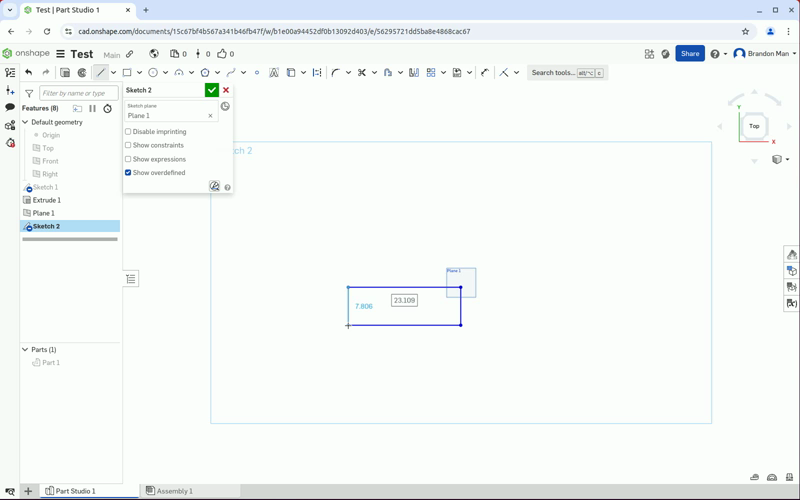
click(348, 325)
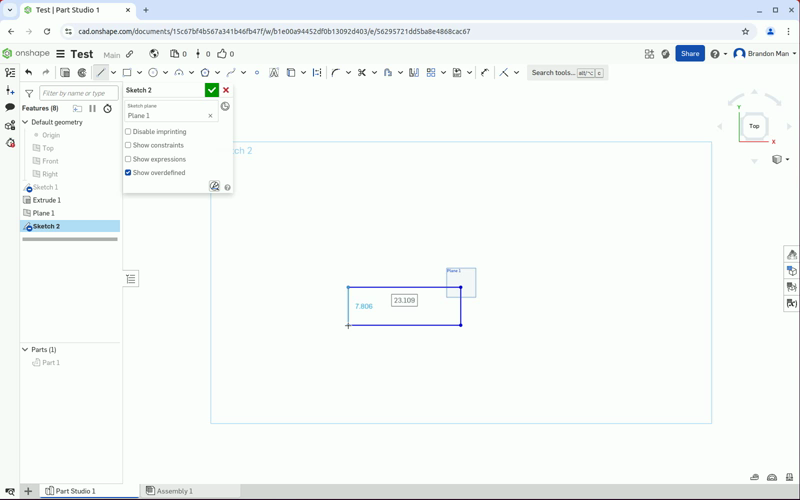
key(esc)
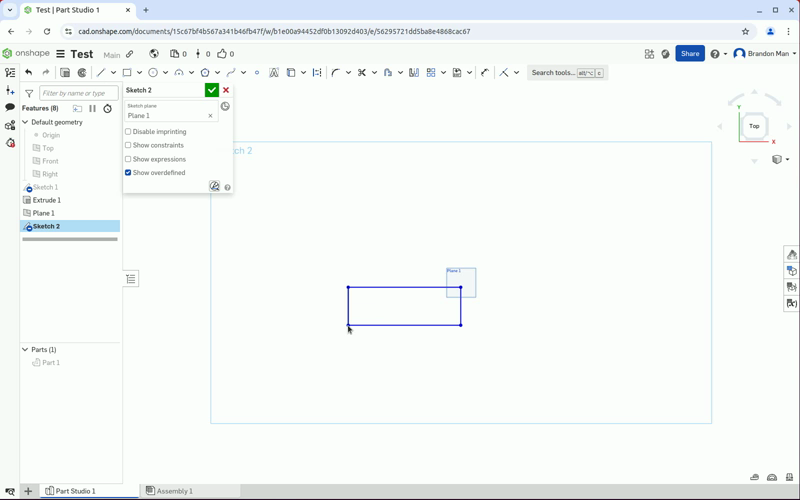
mouse_move(437, 318)
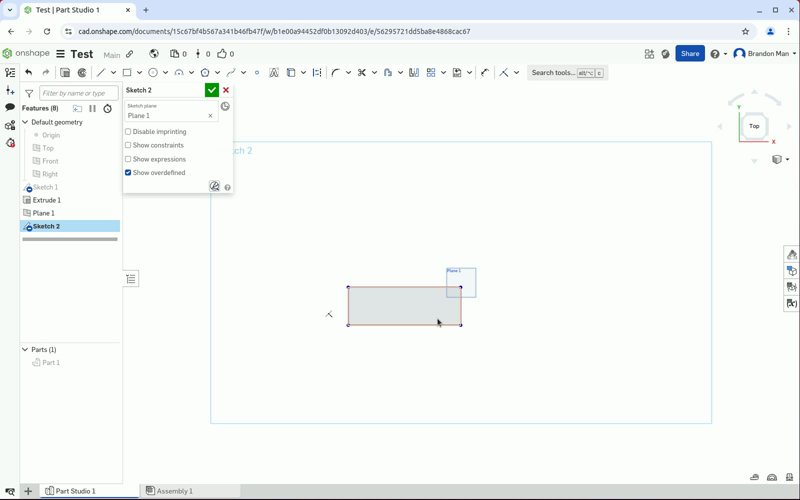
click(437, 318)
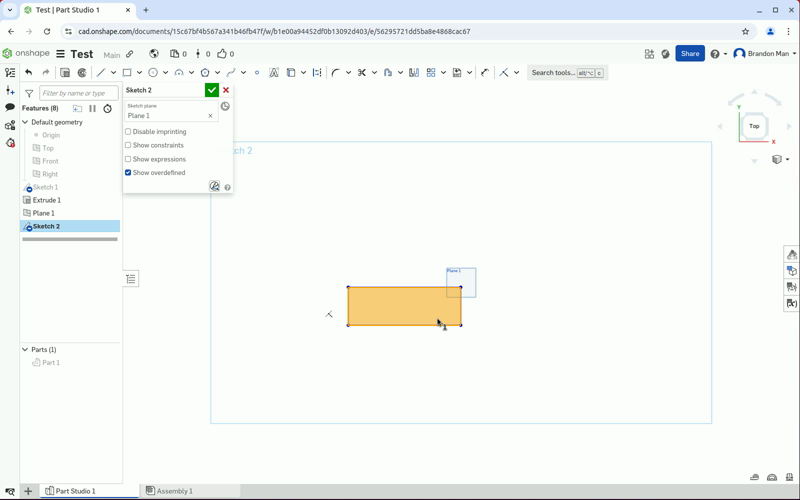
mouse_move(73, 352)
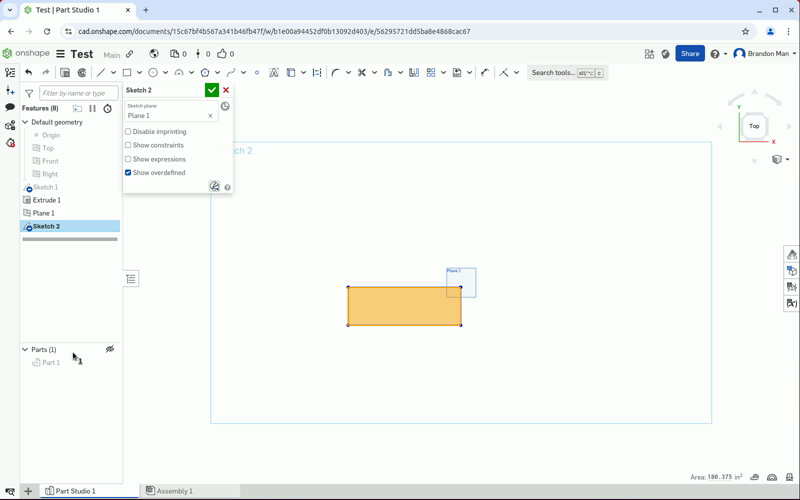
key(shift+y)
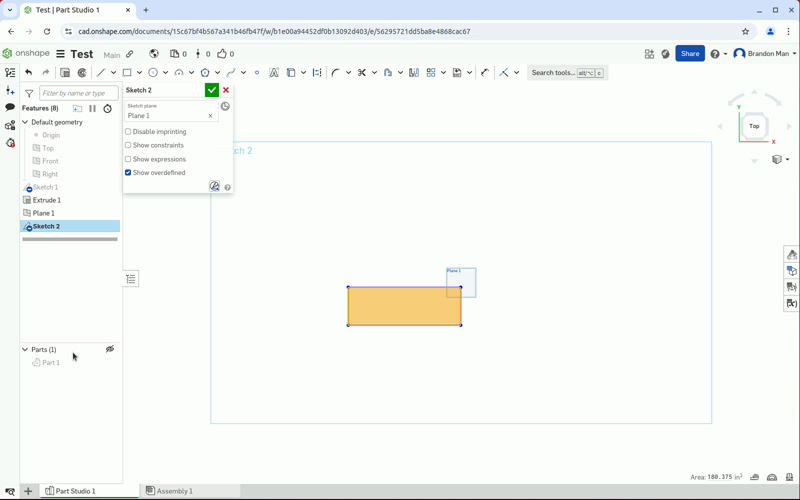
key(shift+e)
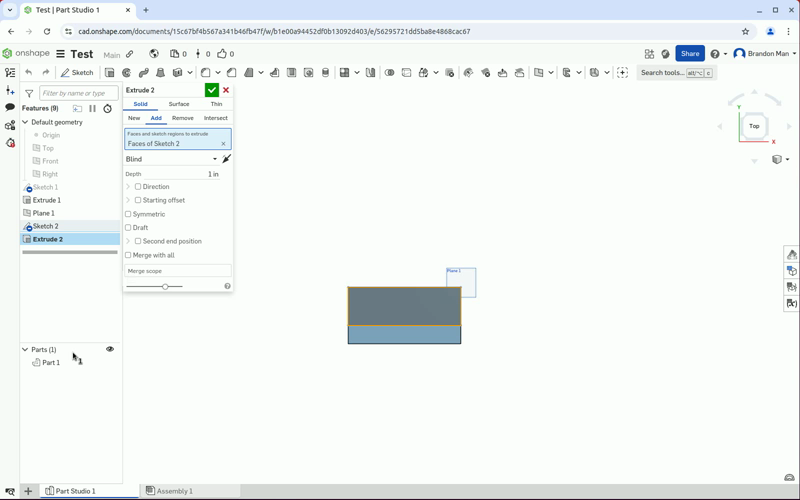
mouse_move(143, 106)
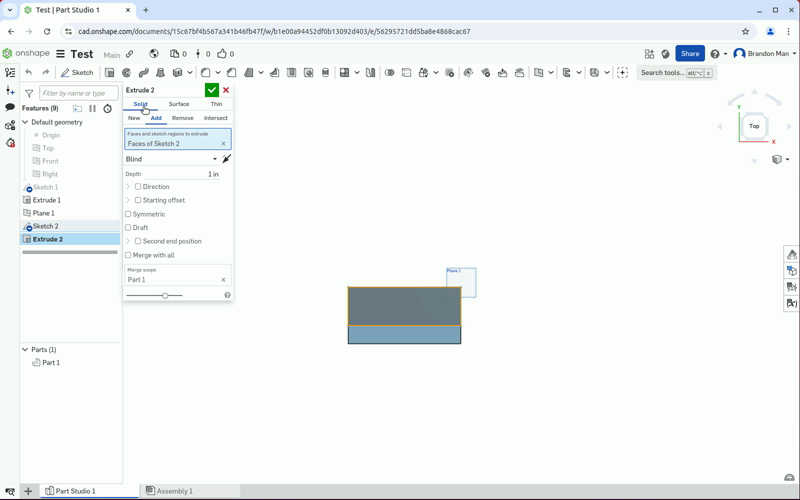
click(143, 106)
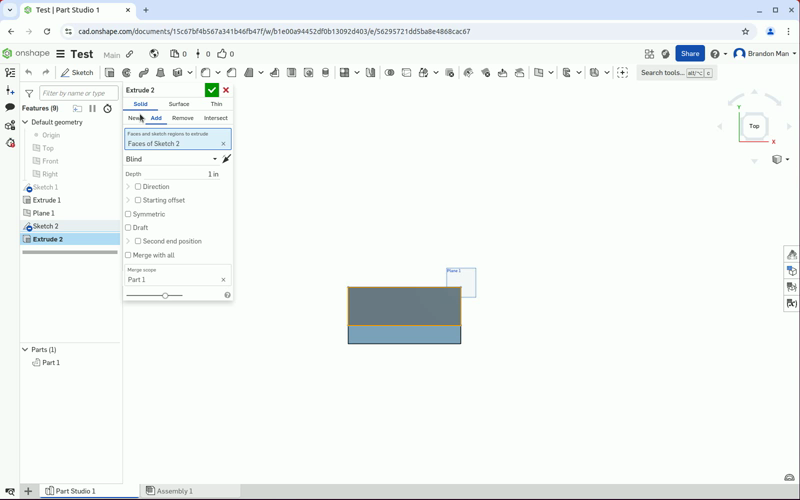
mouse_move(137, 120)
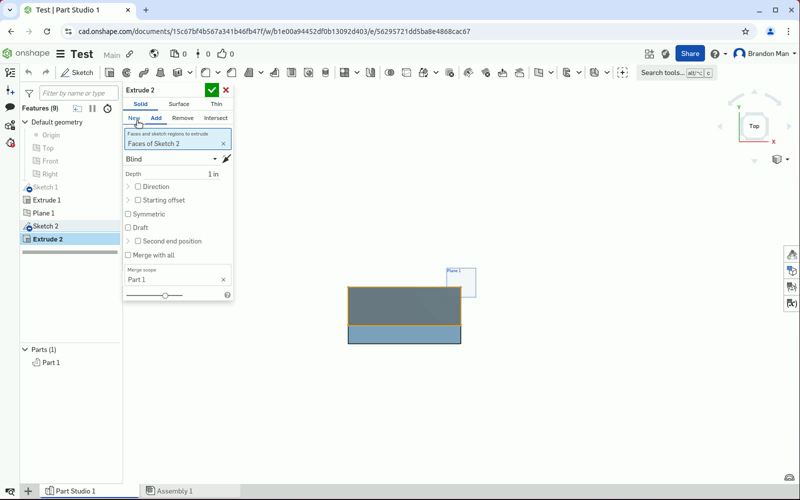
click(137, 120)
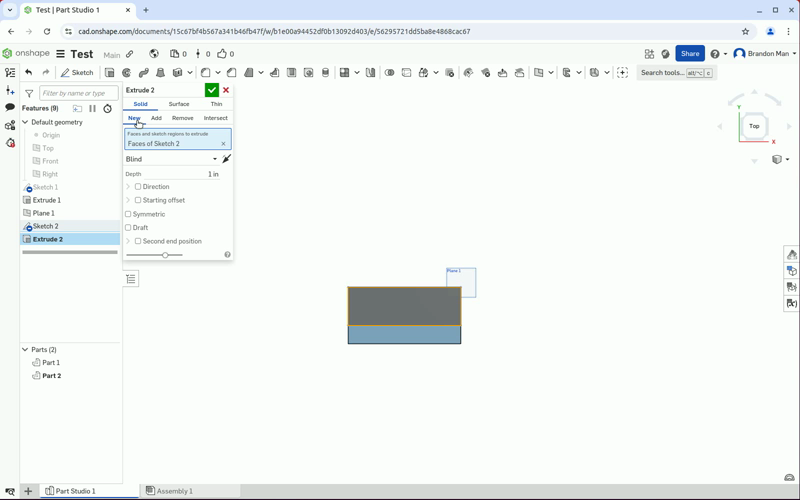
key(tab, 4)
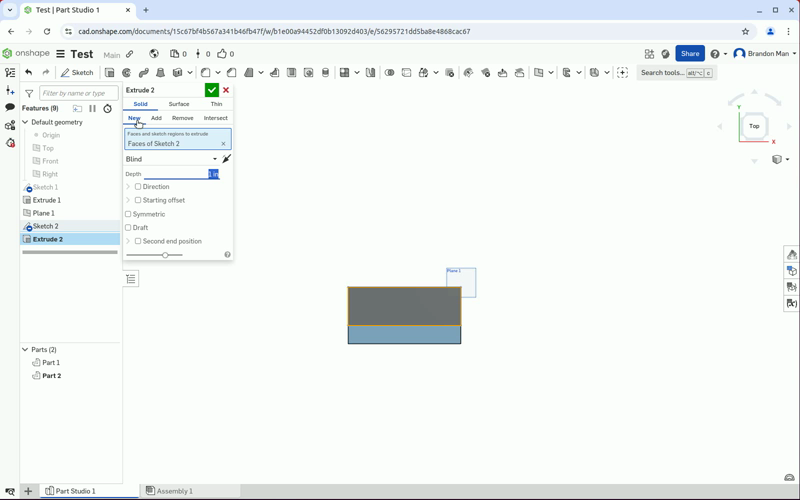
text(3.851)
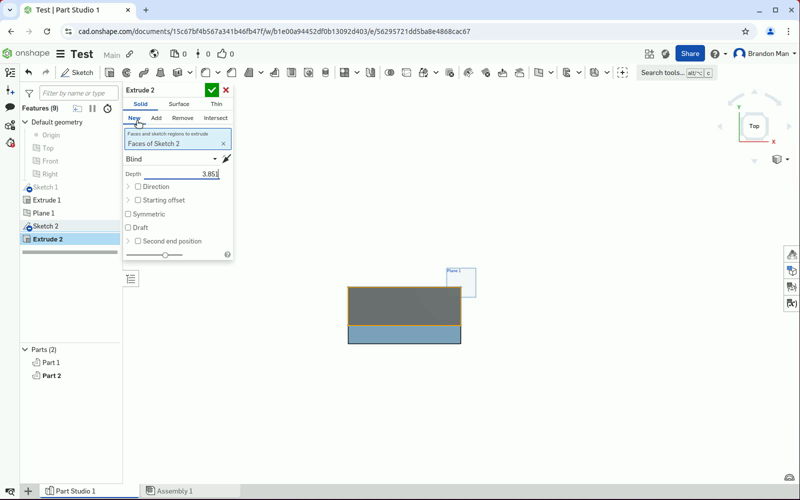
key(enter)
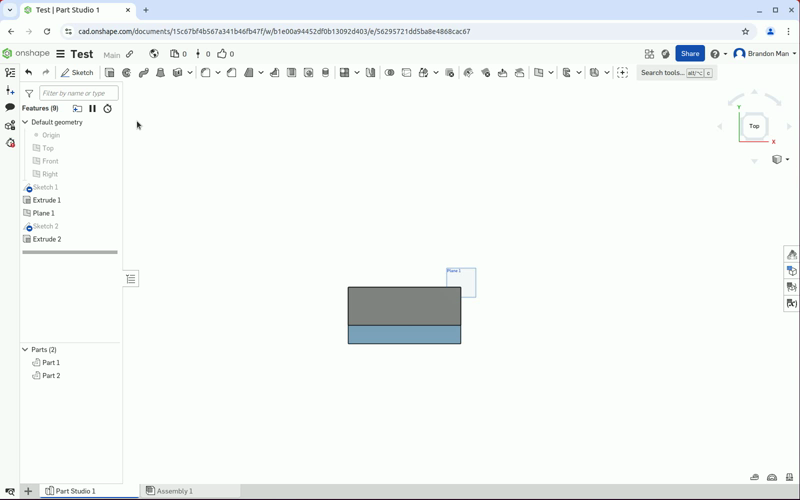
key(shift+h)
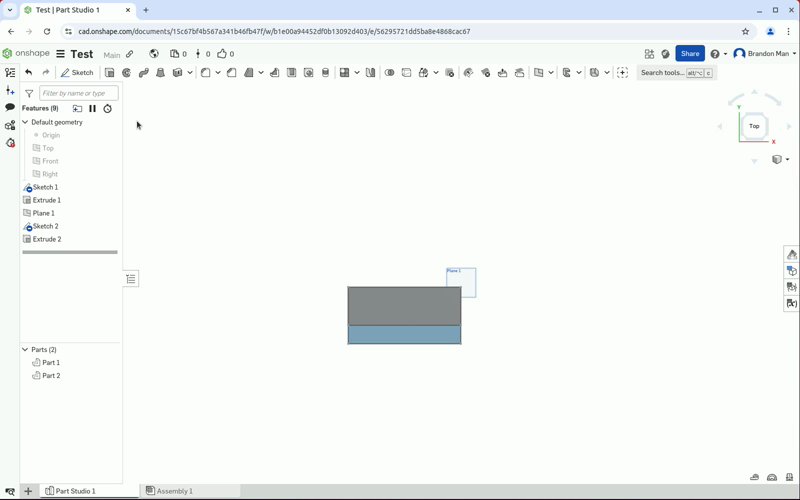
key(shift+h)
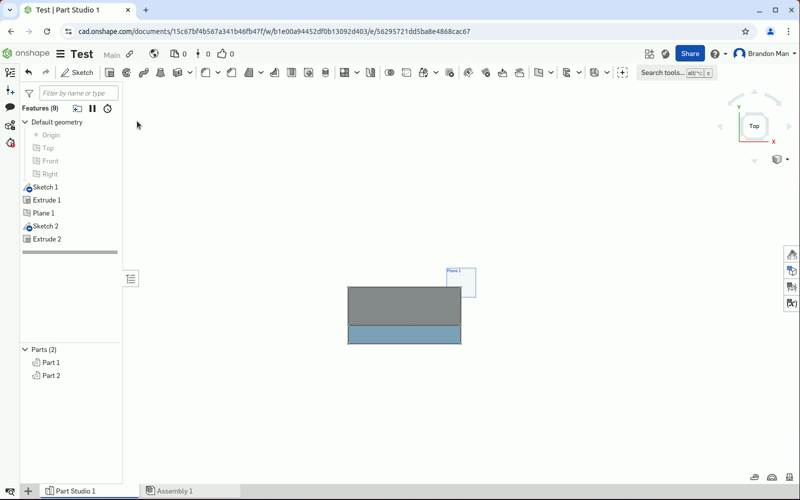
key(shift+7)
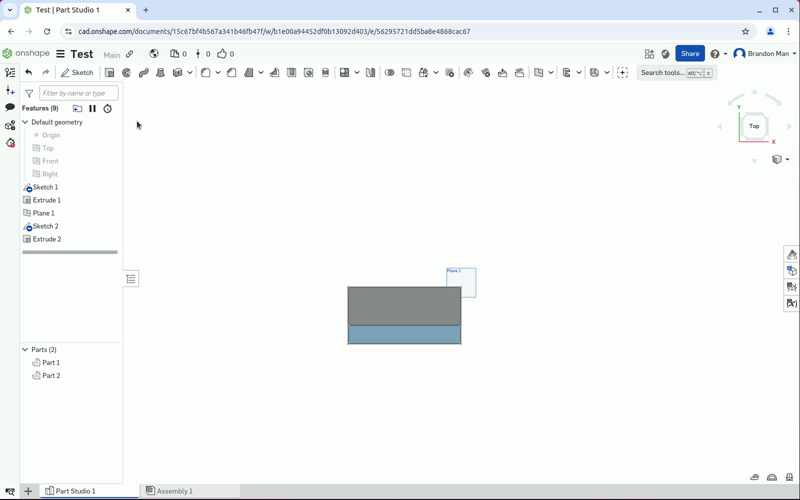
key(up, 3)
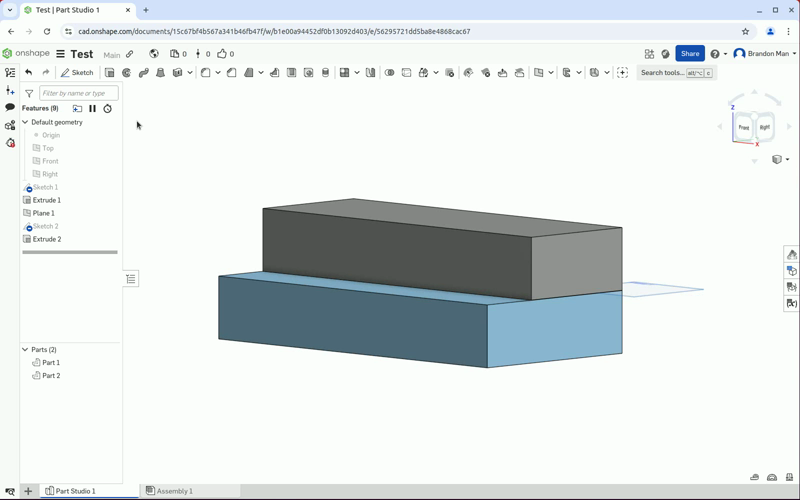
key(left, 3)
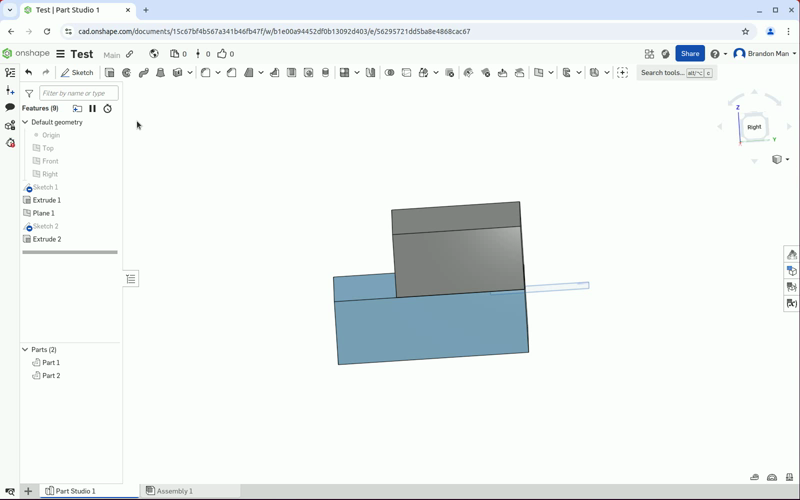
key(right, 3)
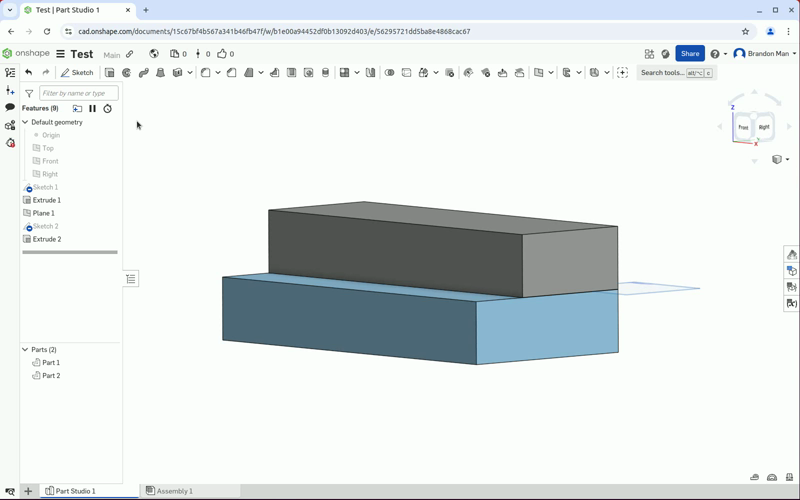
key(down, 3)
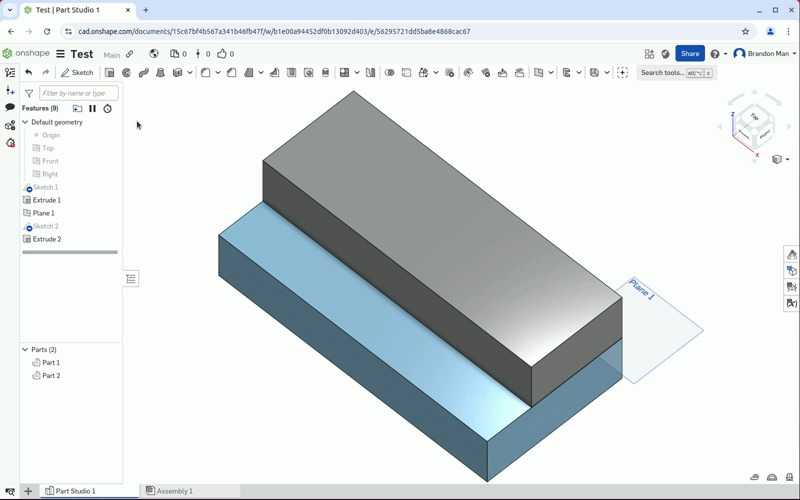
mouse_move(73, 189)
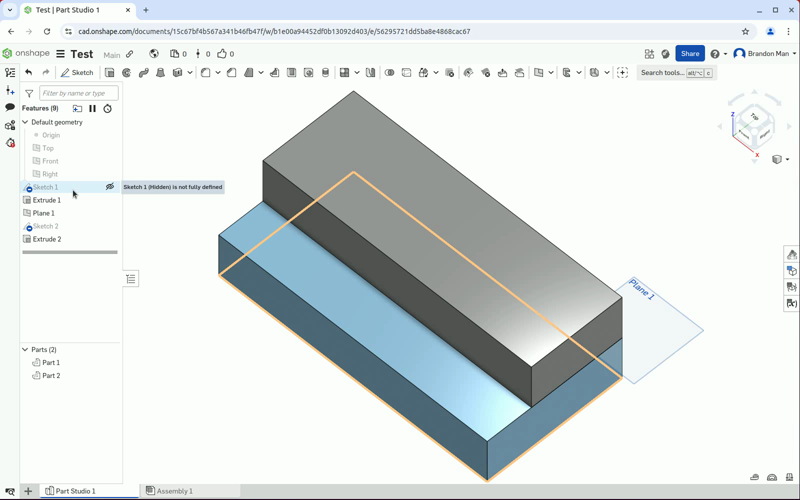
click(73, 189)